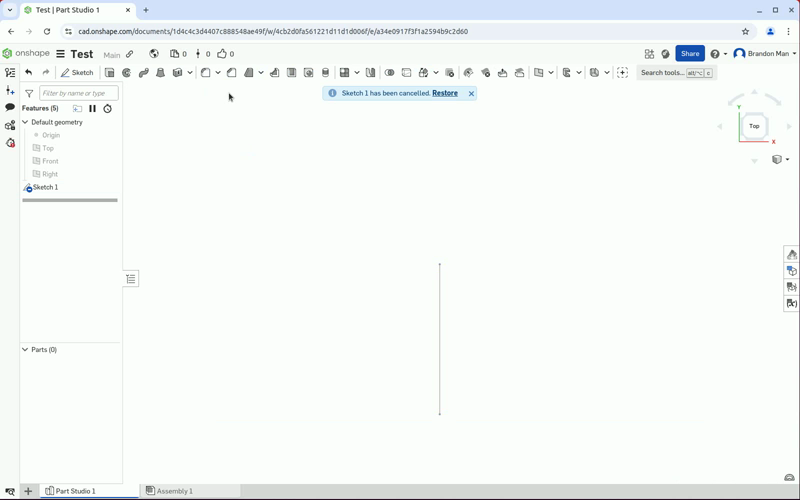
key(shift+h)
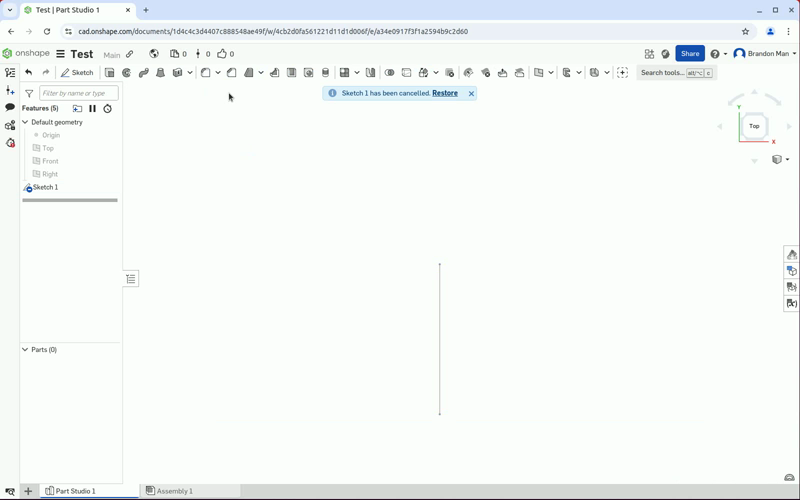
key(shift+s)
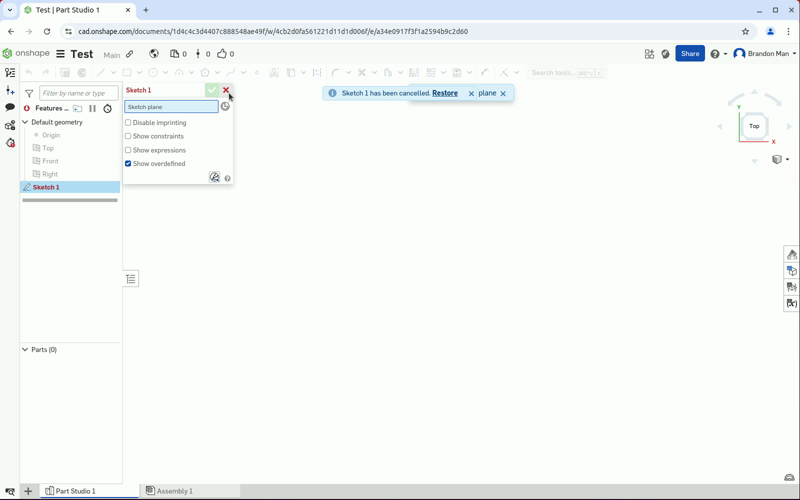
mouse_move(73, 150)
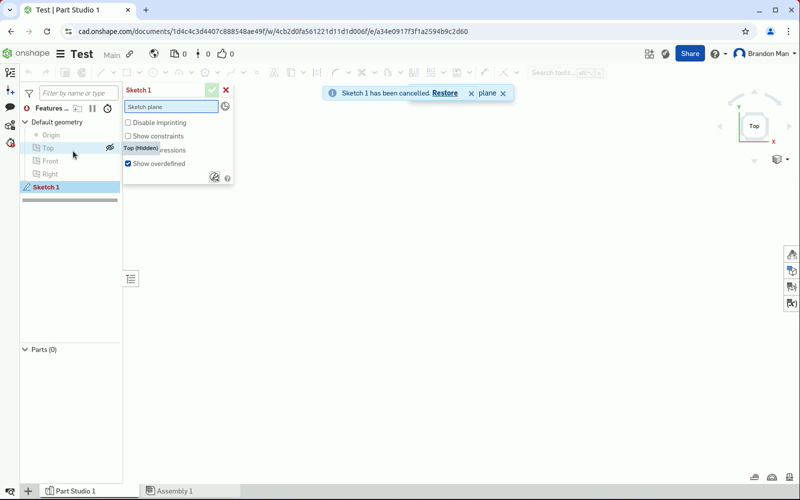
click(73, 150)
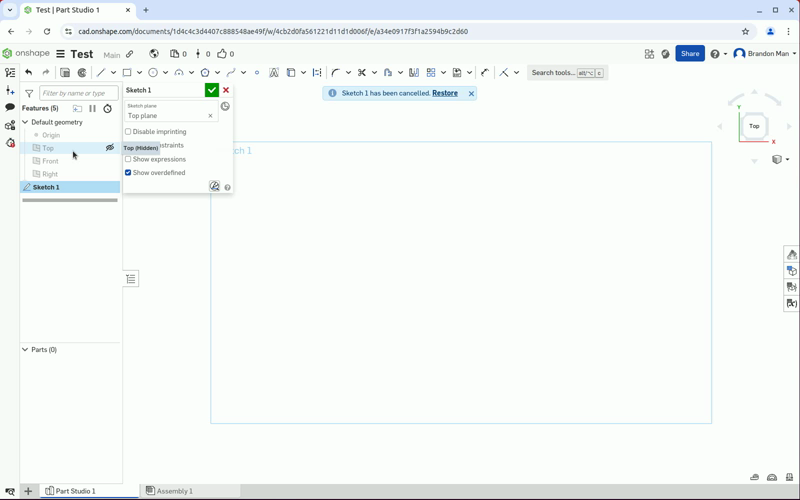
mouse_move(73, 352)
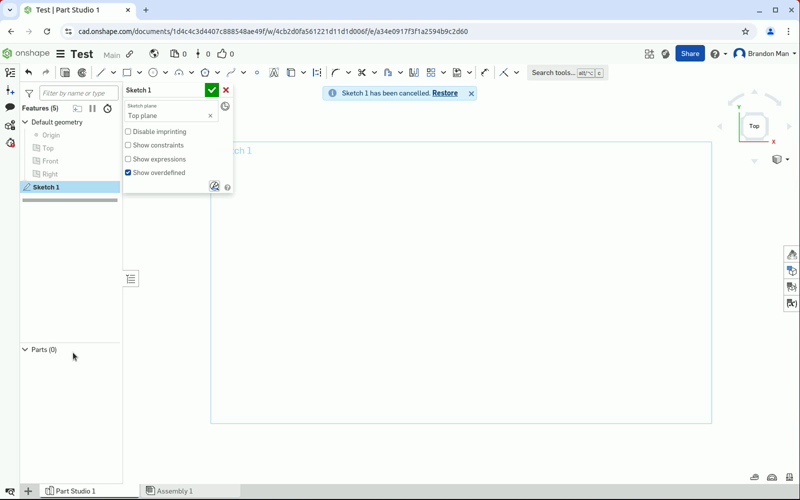
key(y)
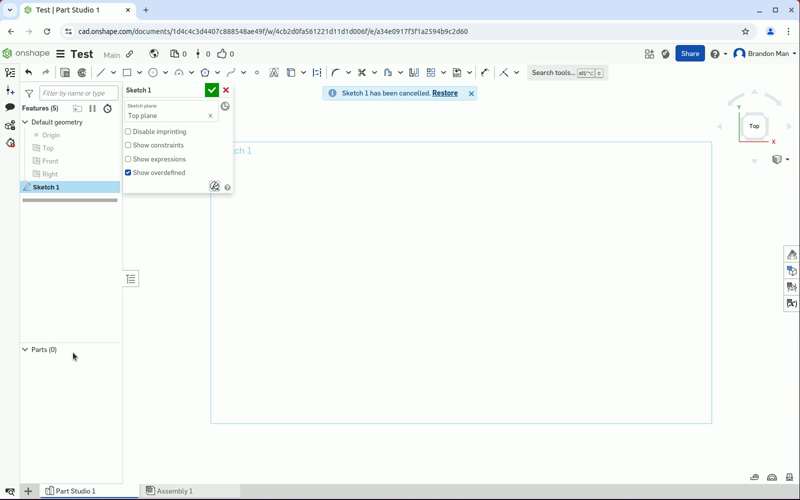
key(l)
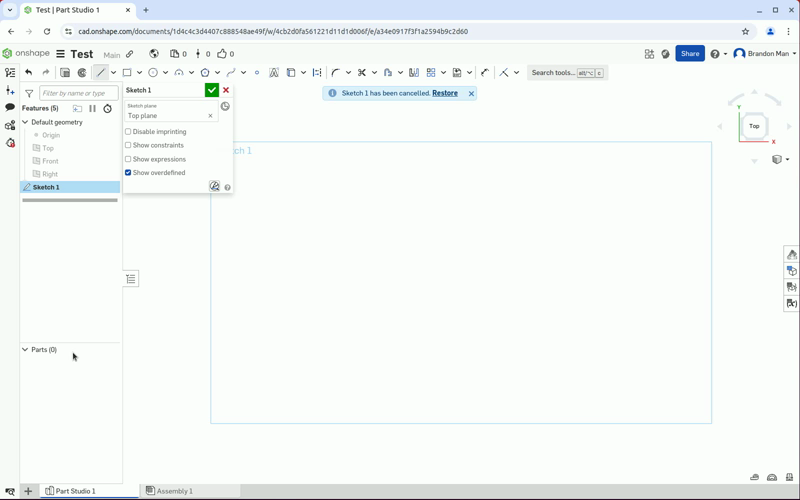
key_down(shift)
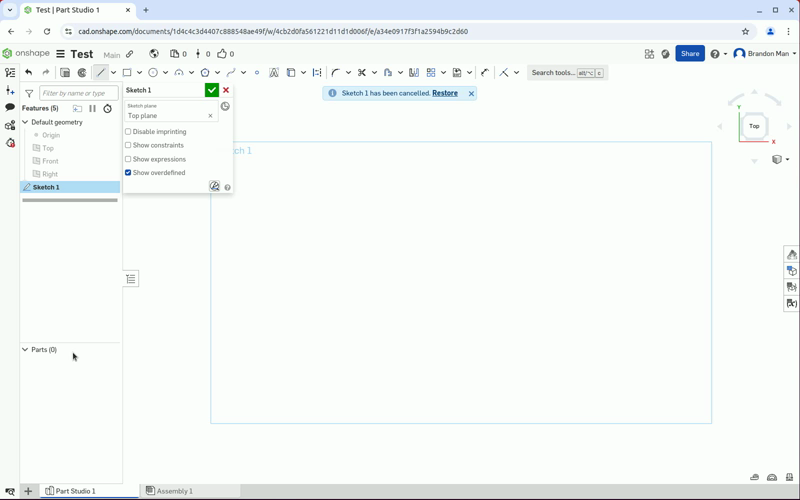
mouse_move(405, 330)
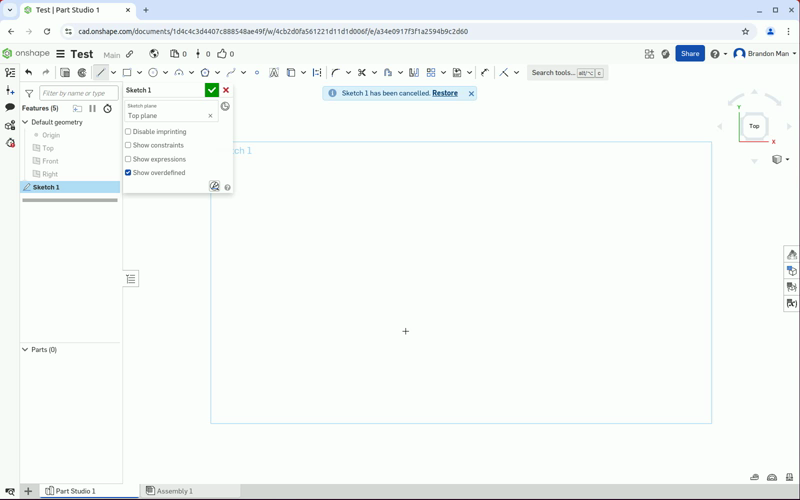
click(405, 330)
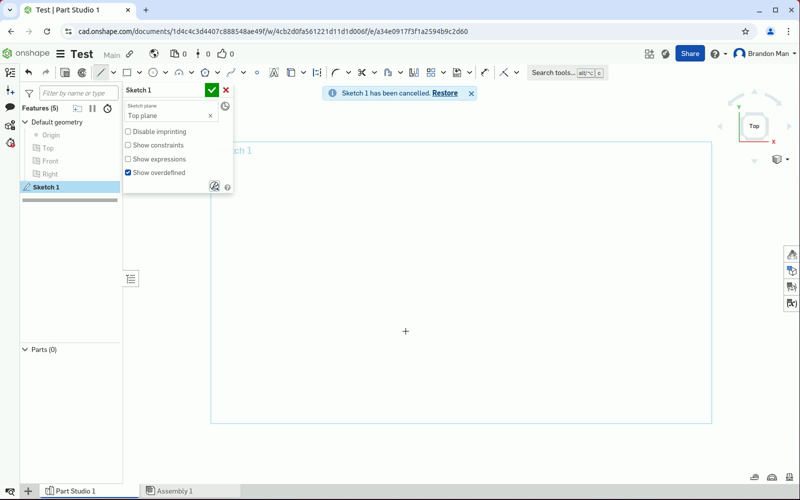
key_up(shift)
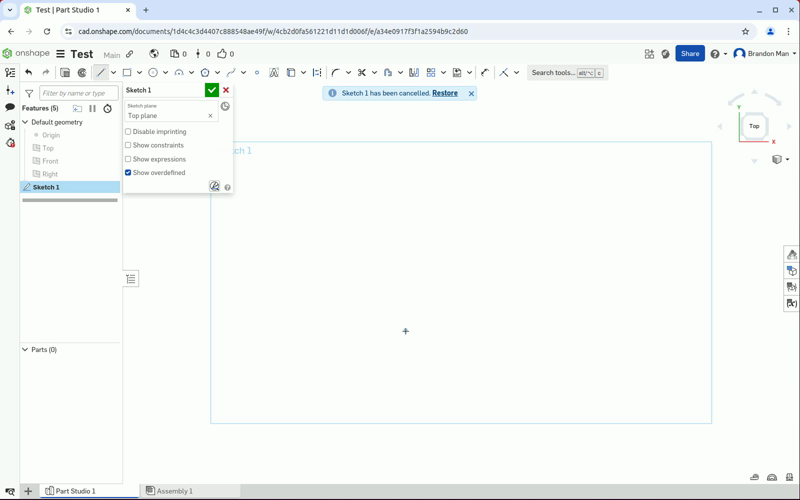
key_down(shift)
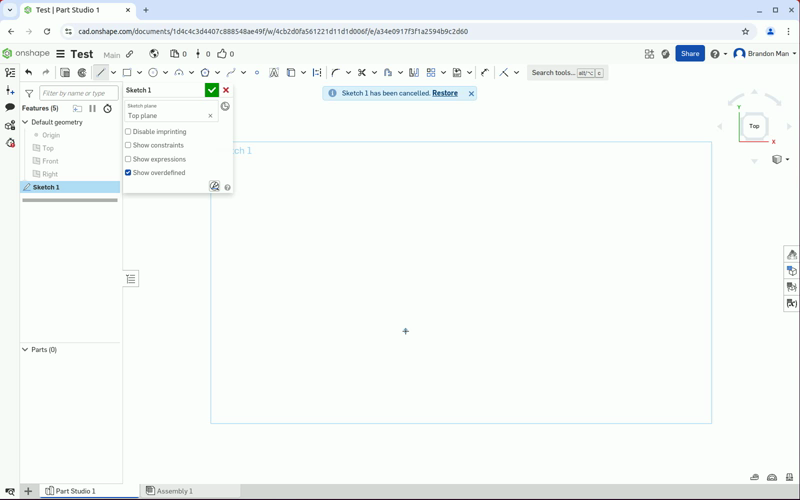
mouse_move(500, 330)
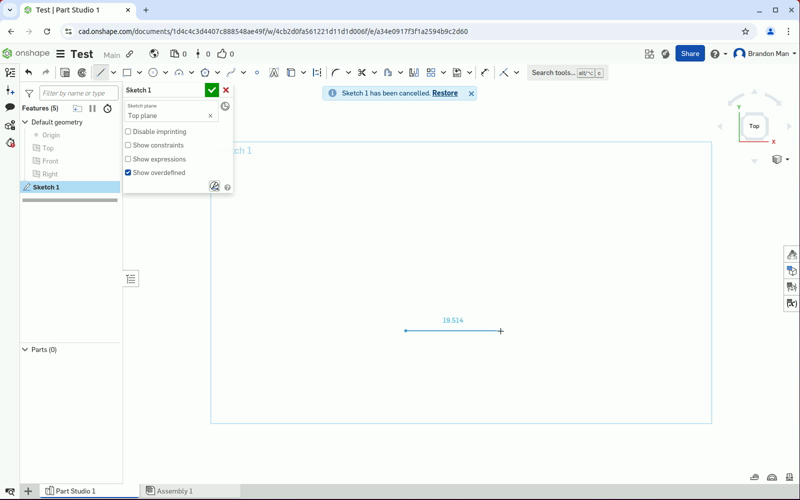
click(500, 330)
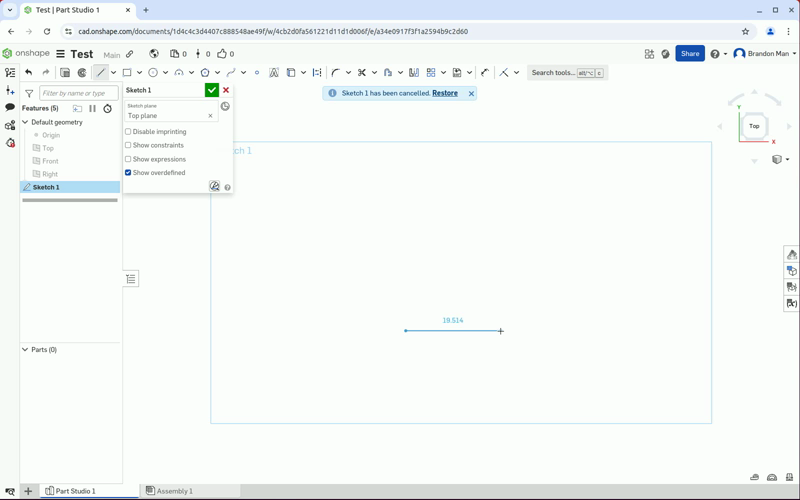
key_up(shift)
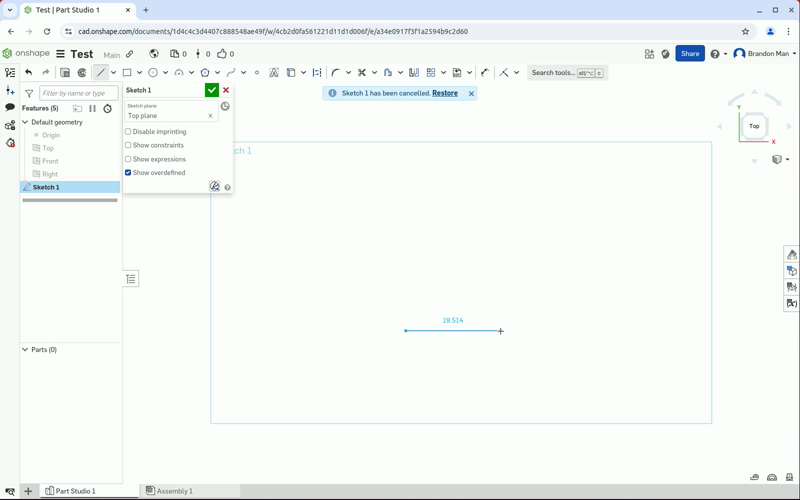
key_down(shift)
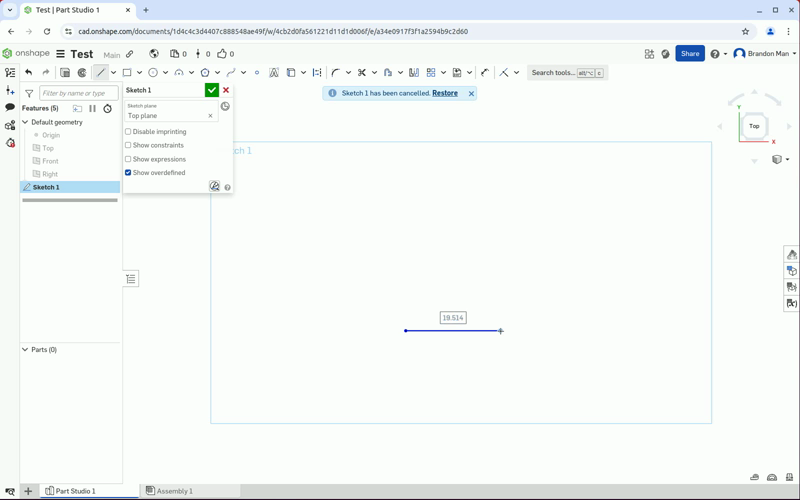
mouse_move(530, 330)
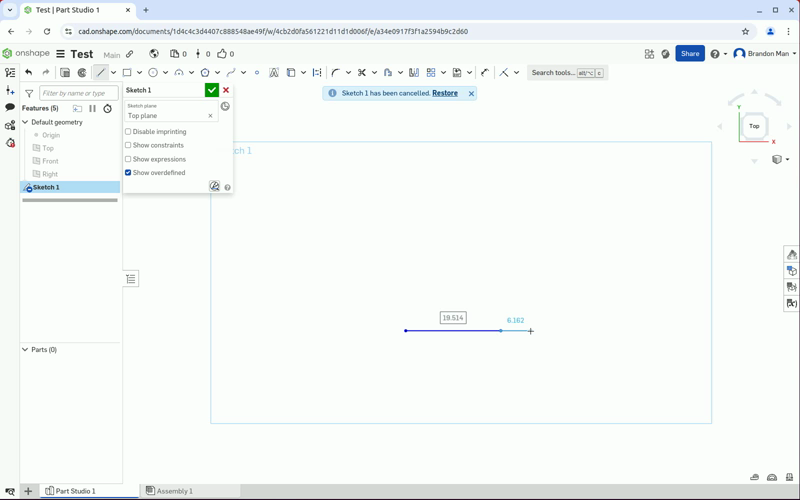
mouse_move(500, 291)
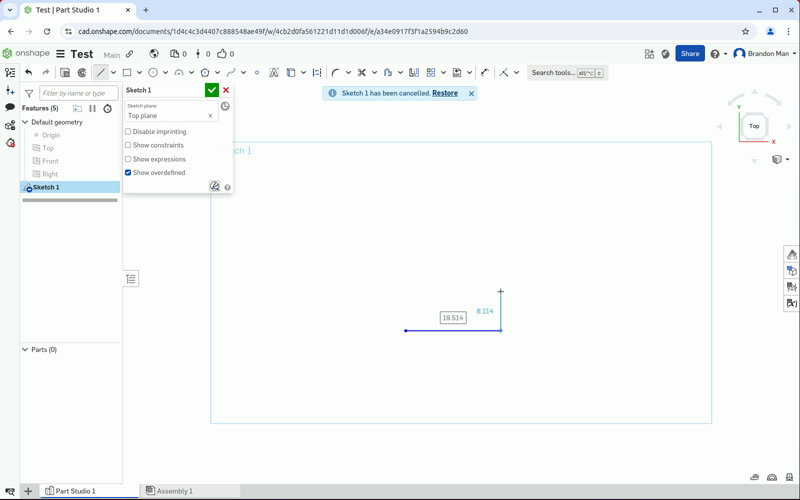
click(500, 291)
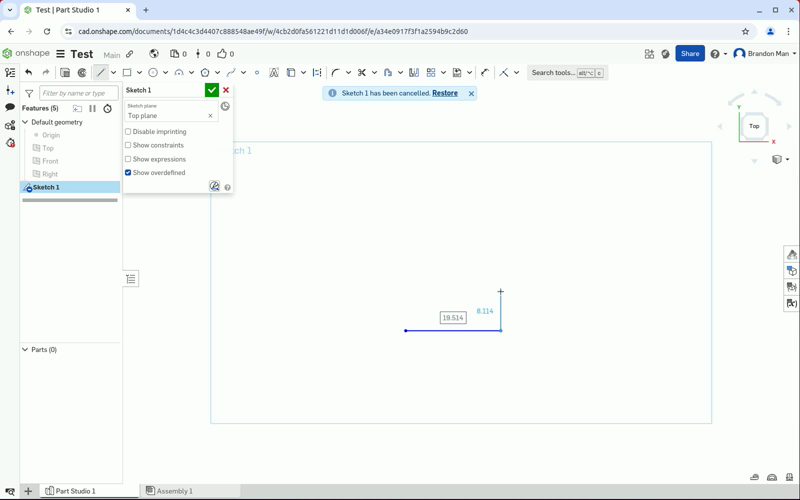
key_up(shift)
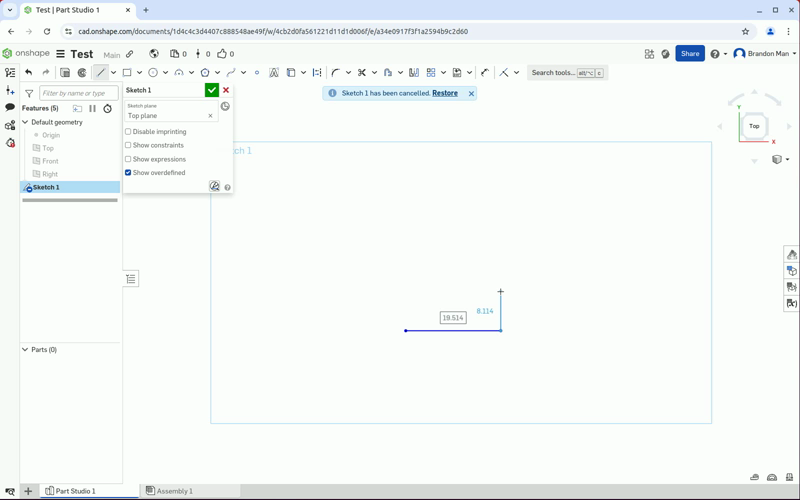
key_down(shift)
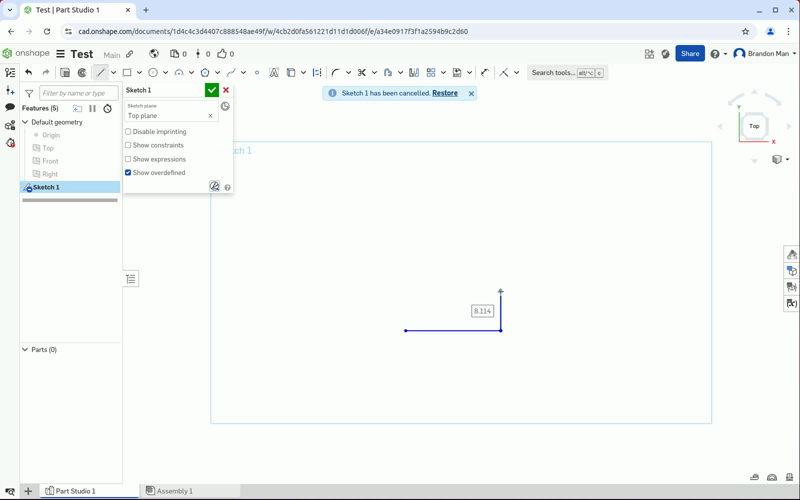
mouse_move(405, 291)
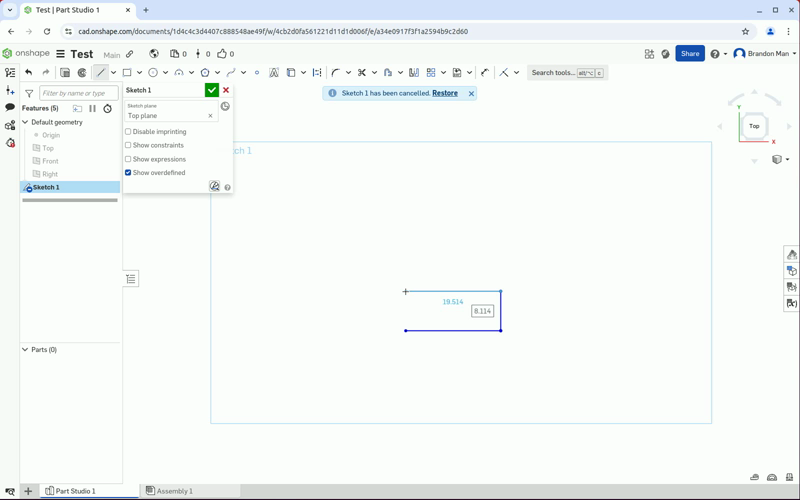
click(405, 291)
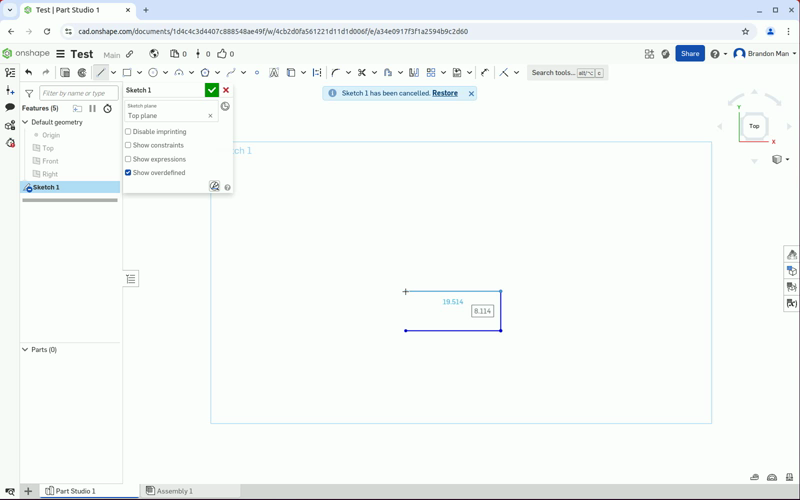
key_up(shift)
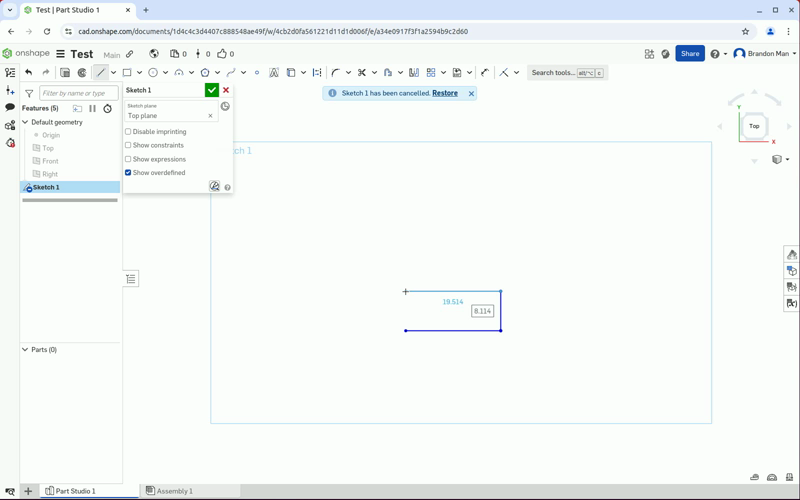
mouse_move(435, 291)
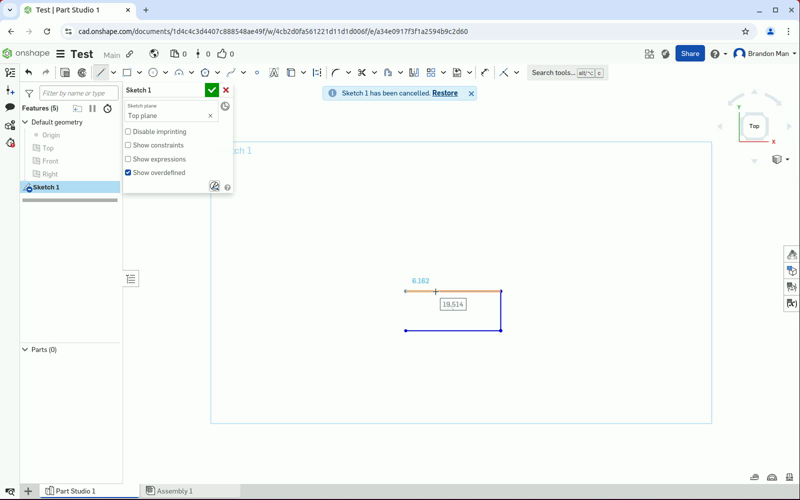
key_down(shift)
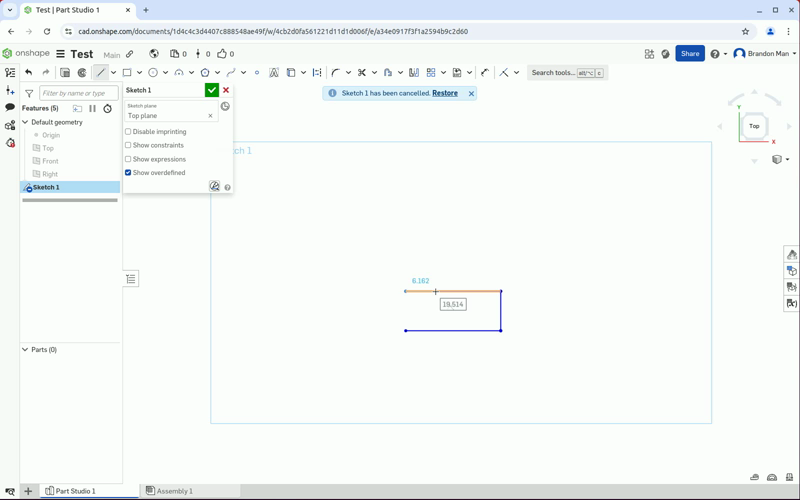
mouse_move(405, 330)
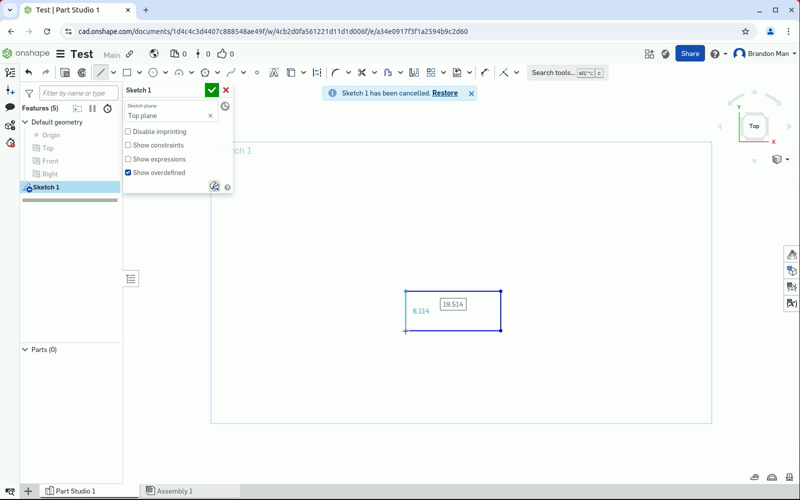
key_up(shift)
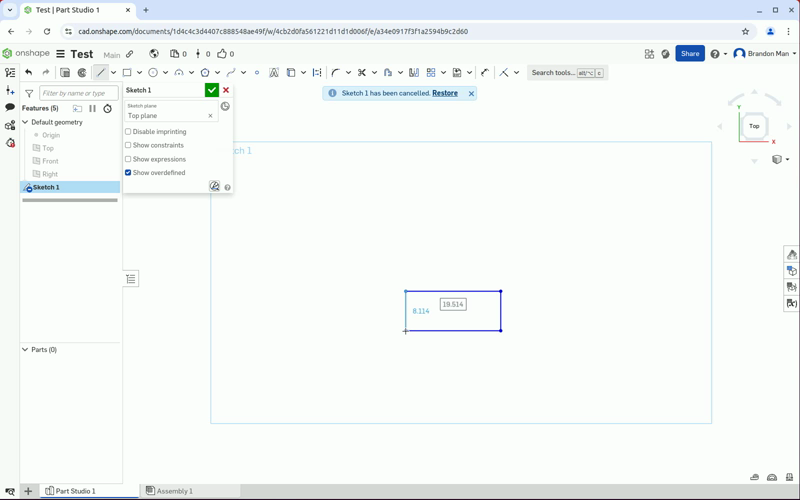
click(405, 330)
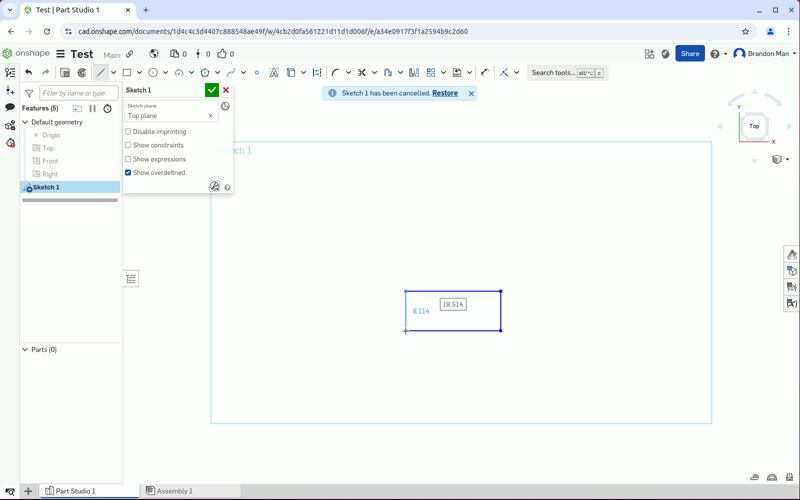
key(esc)
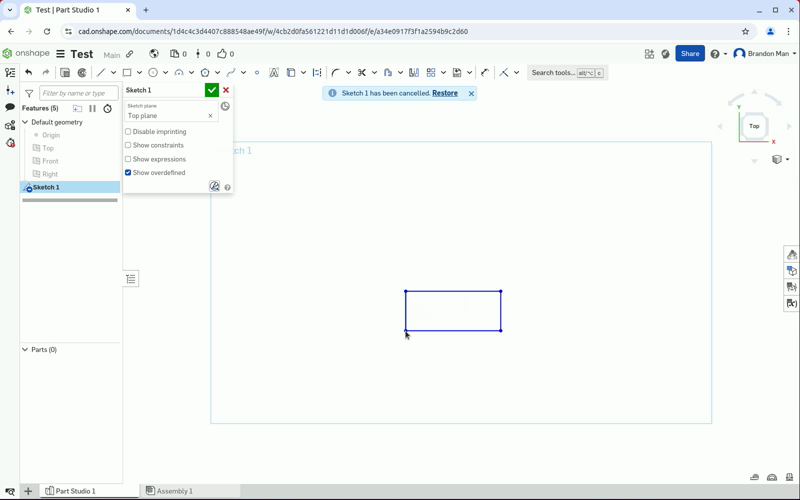
mouse_move(441, 295)
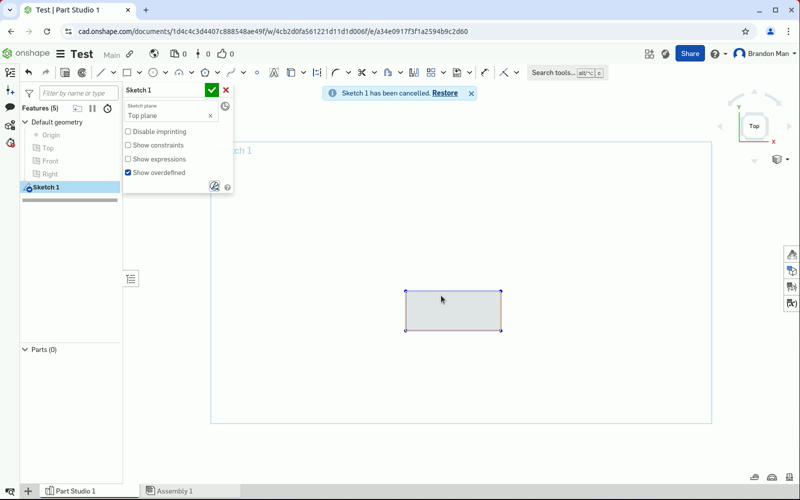
click(441, 295)
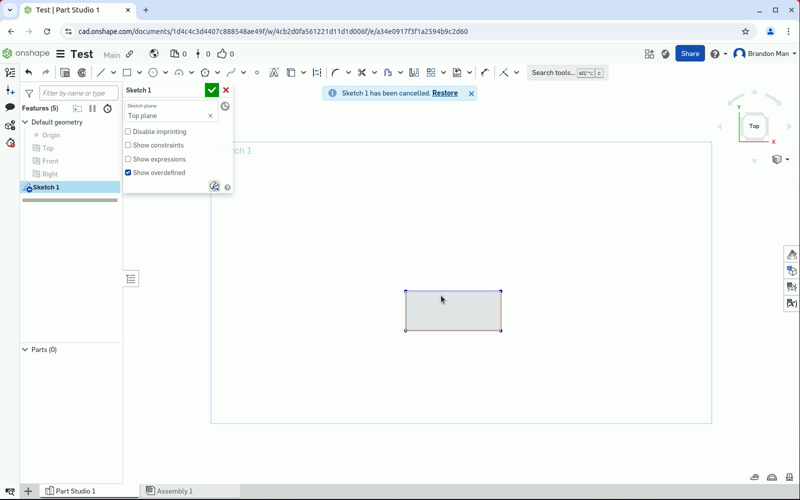
mouse_move(73, 352)
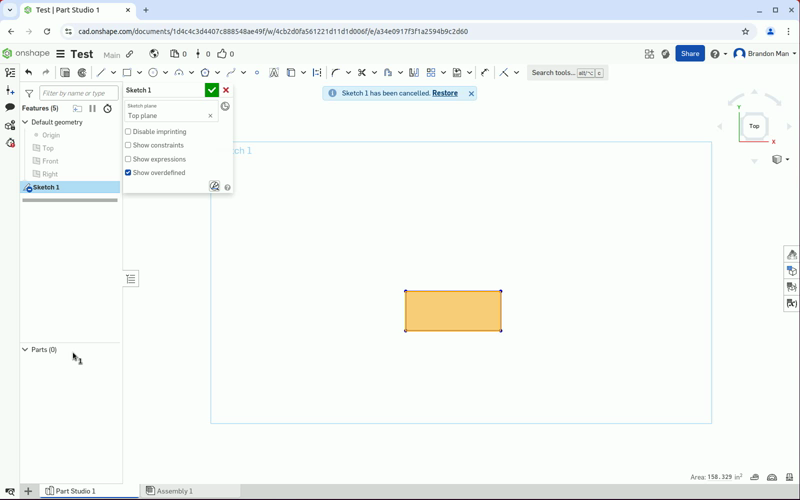
key(shift+y)
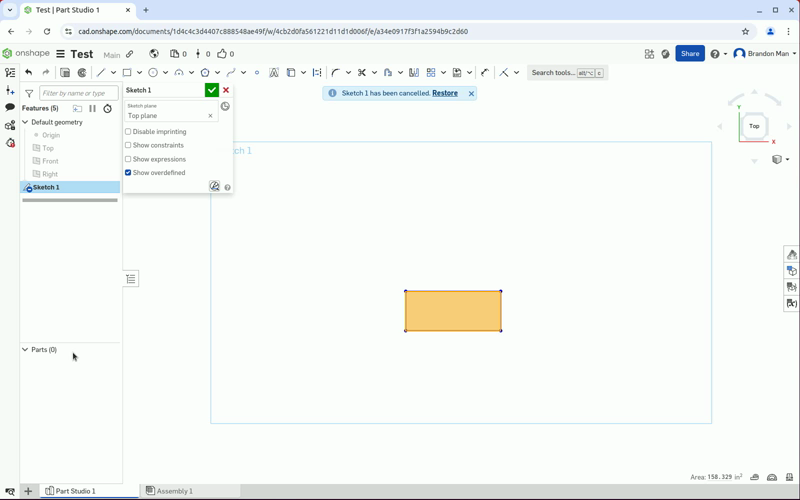
key(shift+e)
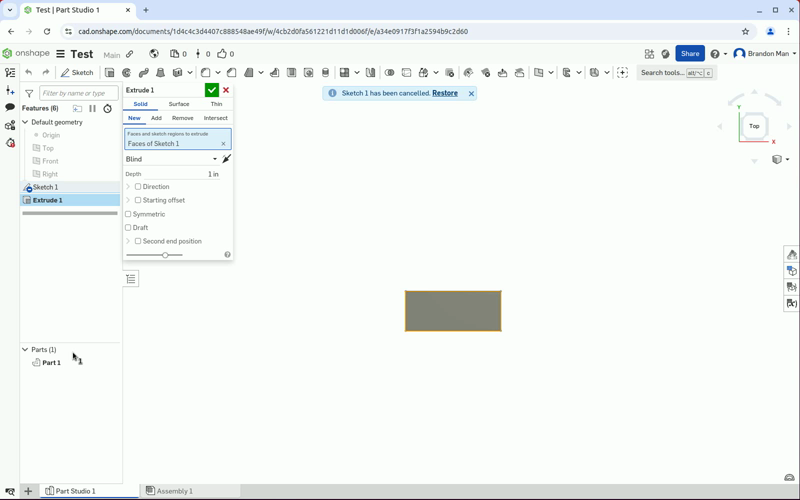
mouse_move(143, 106)
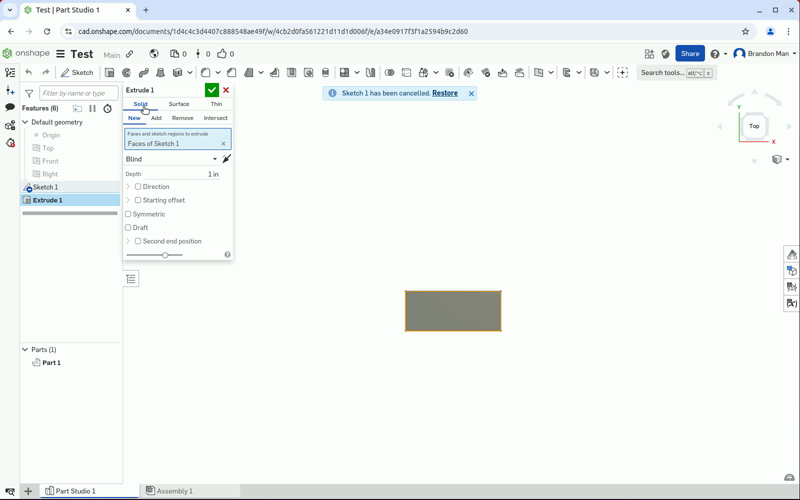
click(143, 106)
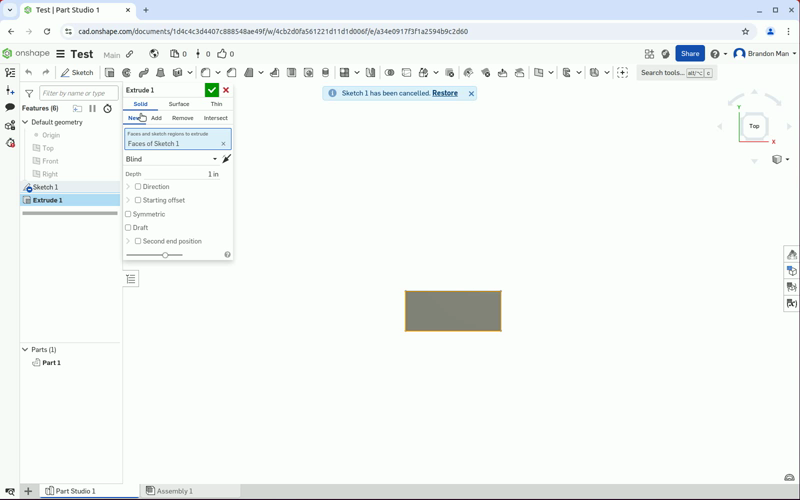
mouse_move(137, 120)
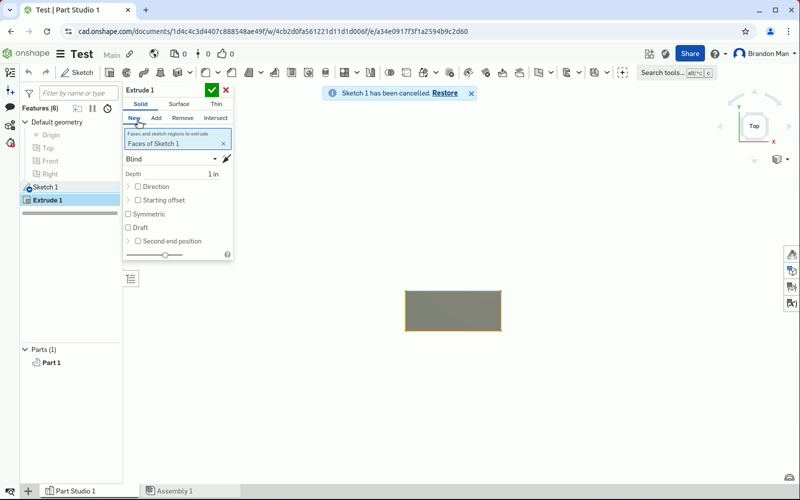
click(137, 120)
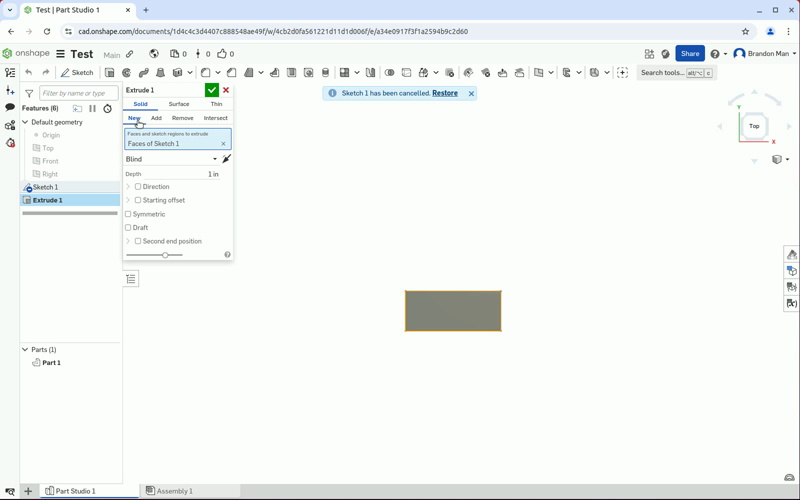
key(tab, 4)
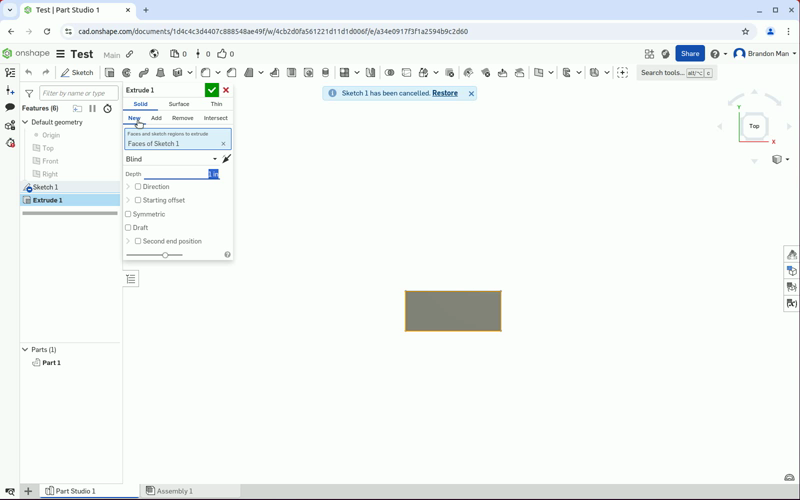
text(7.943)
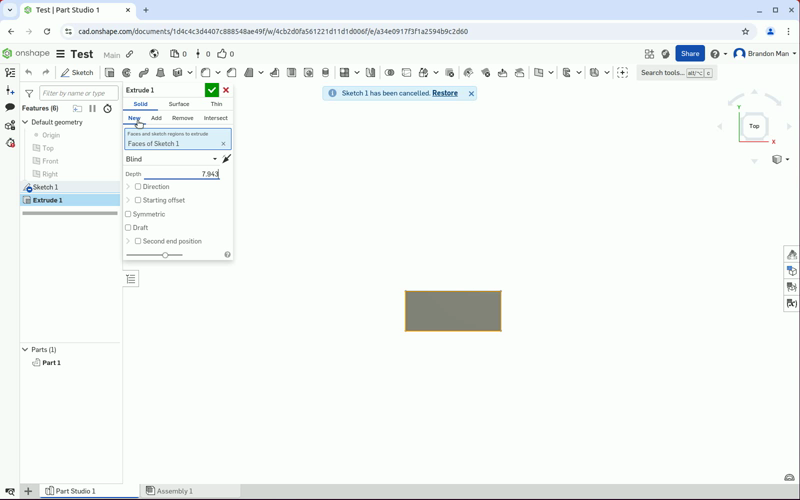
key(enter)
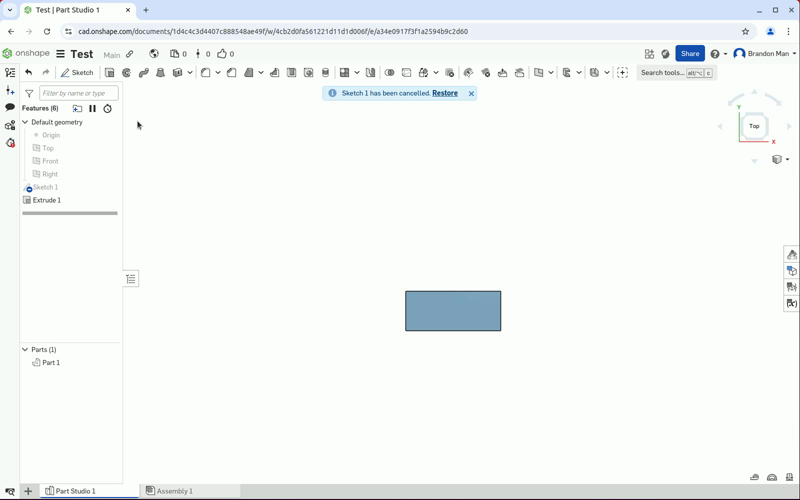
key(shift+h)
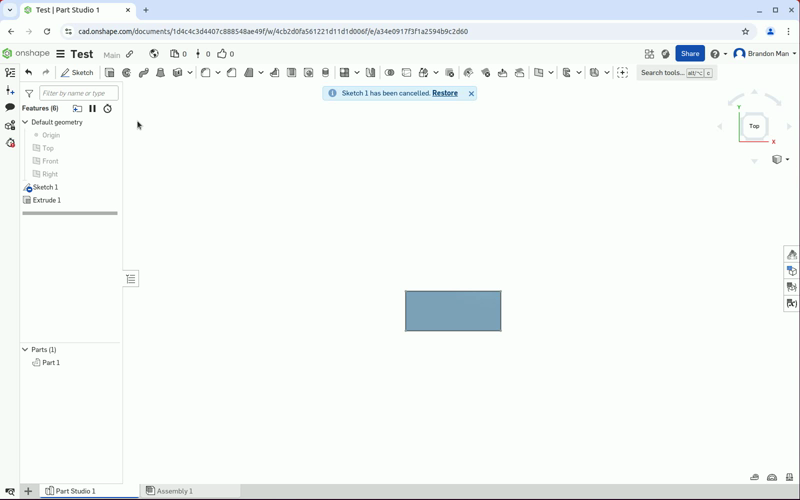
key(shift+h)
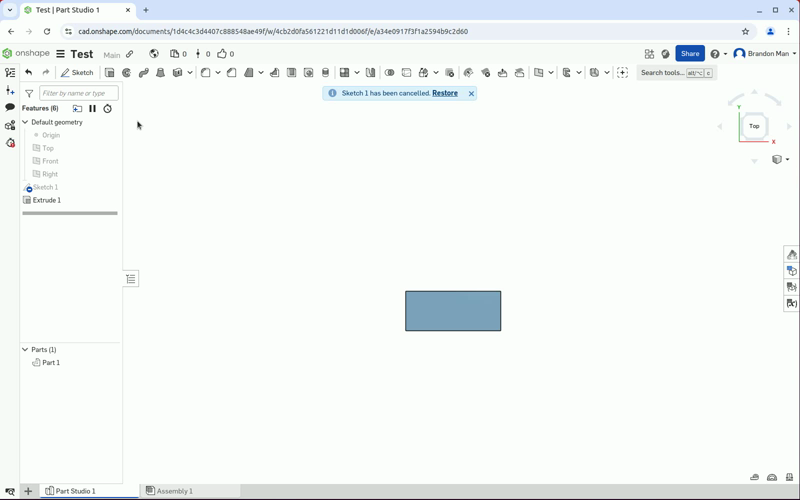
mouse_move(73, 189)
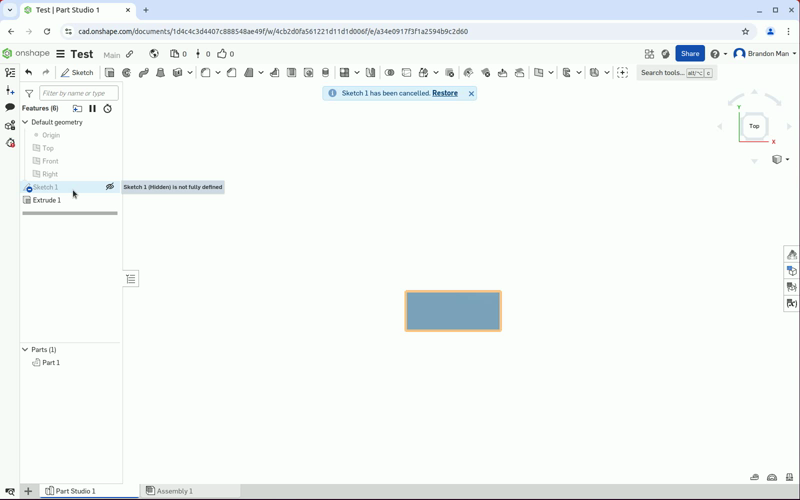
click(73, 189)
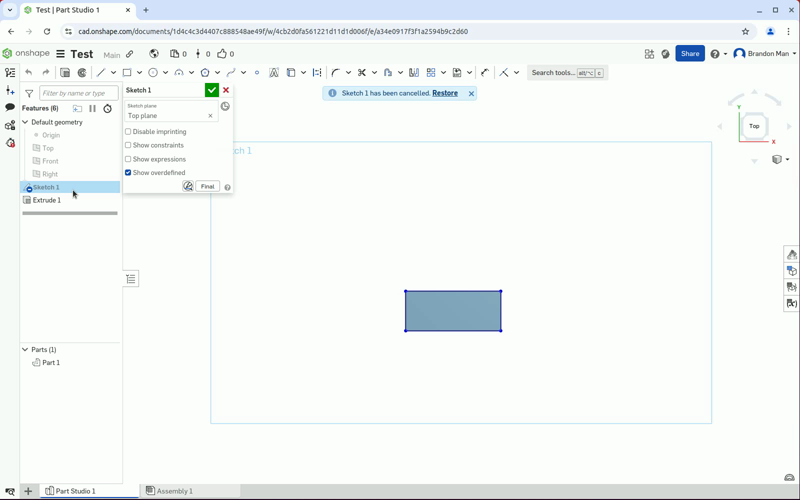
mouse_move(229, 92)
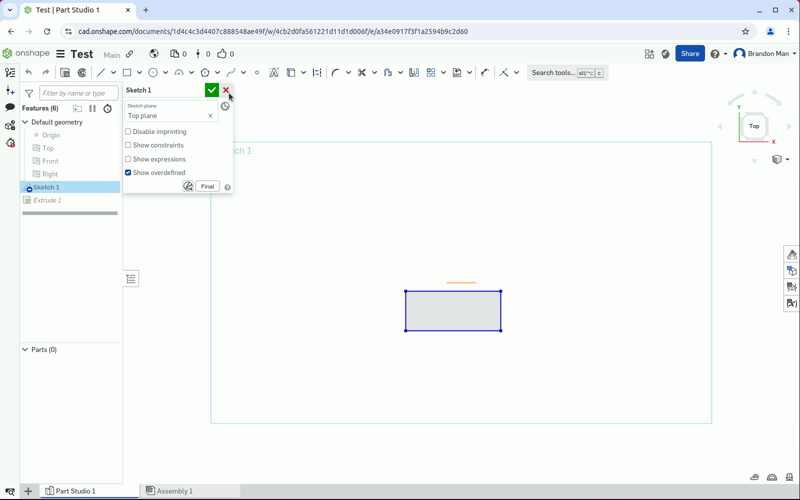
click(229, 92)
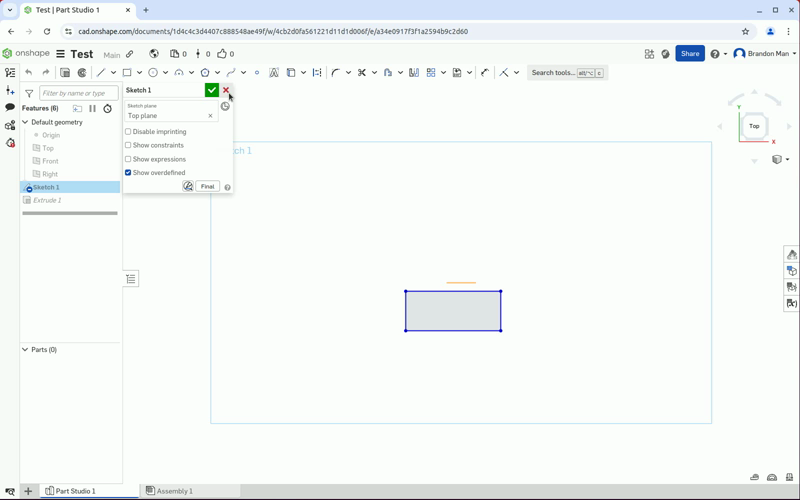
key(shift+s)
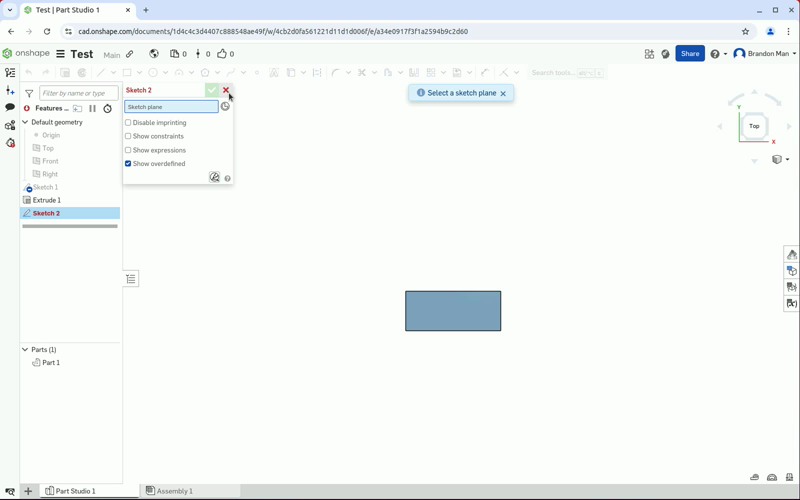
mouse_move(73, 150)
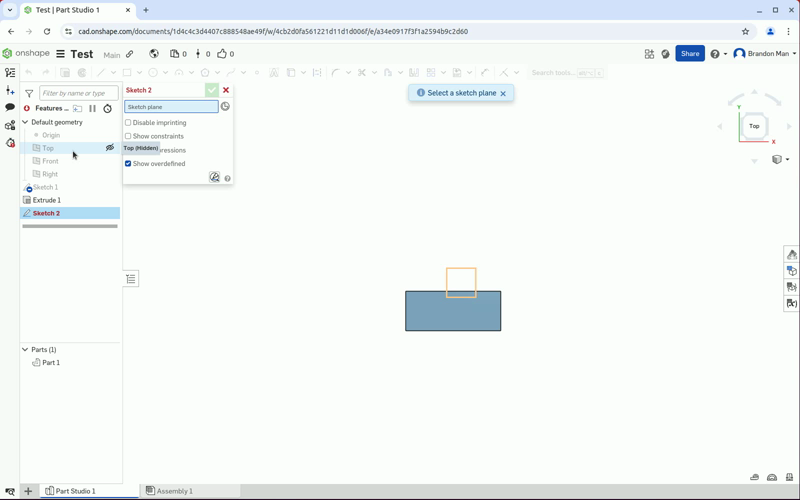
click(73, 150)
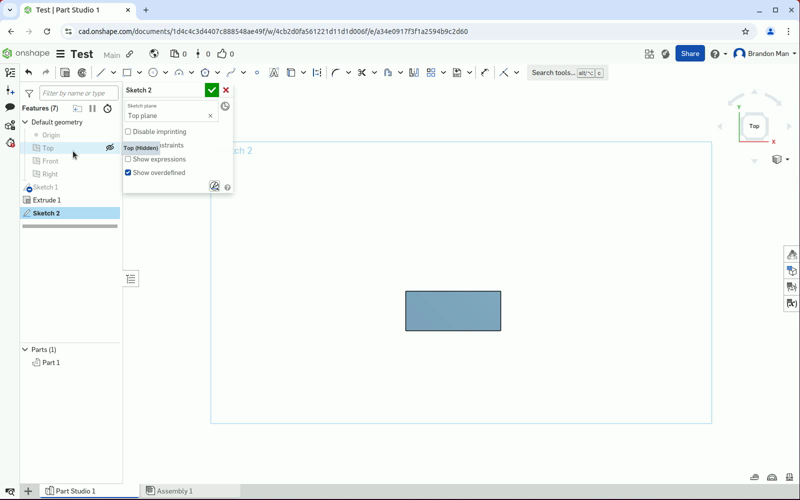
mouse_move(73, 352)
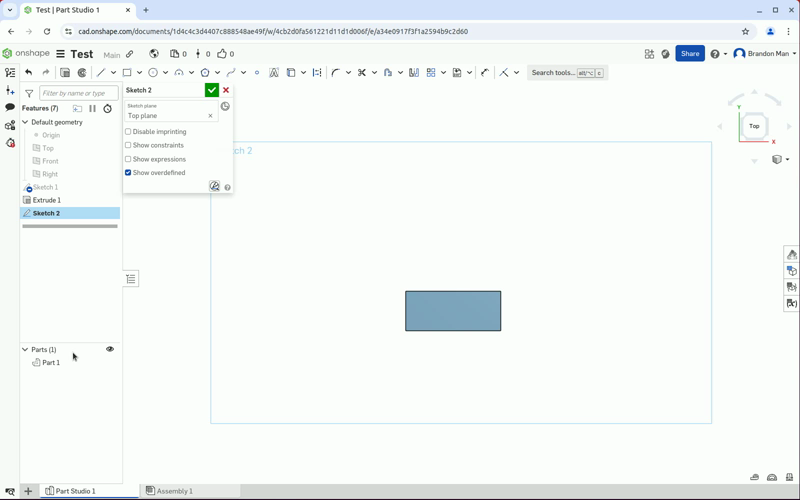
key(y)
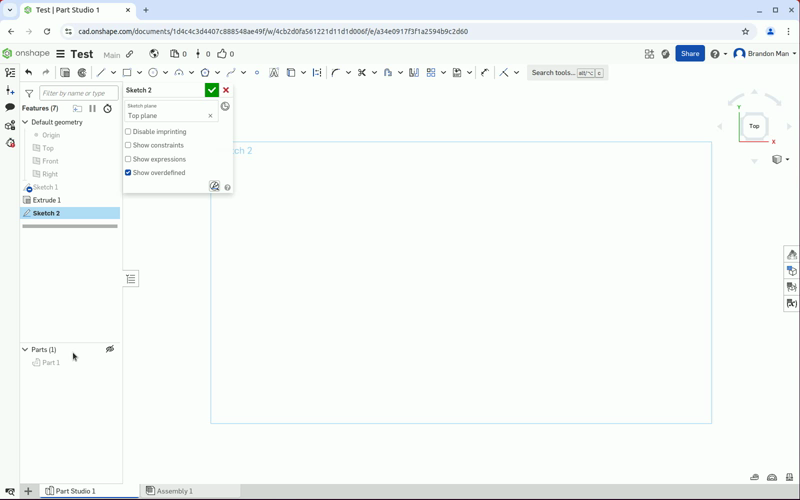
key(c)
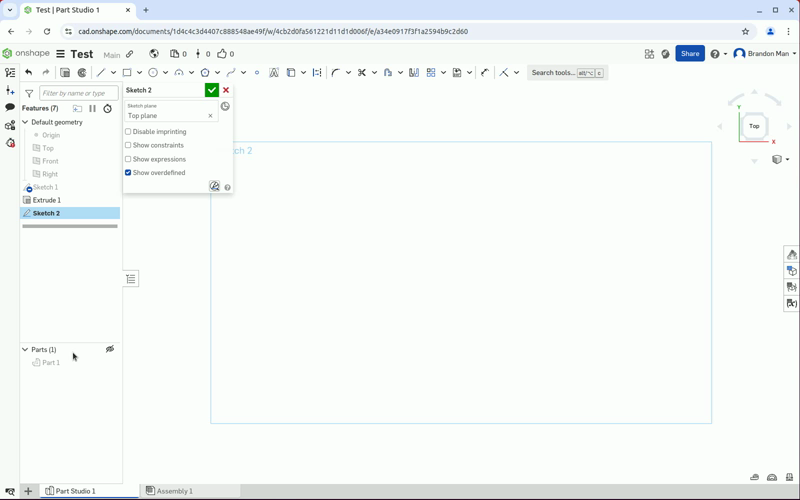
key_down(shift)
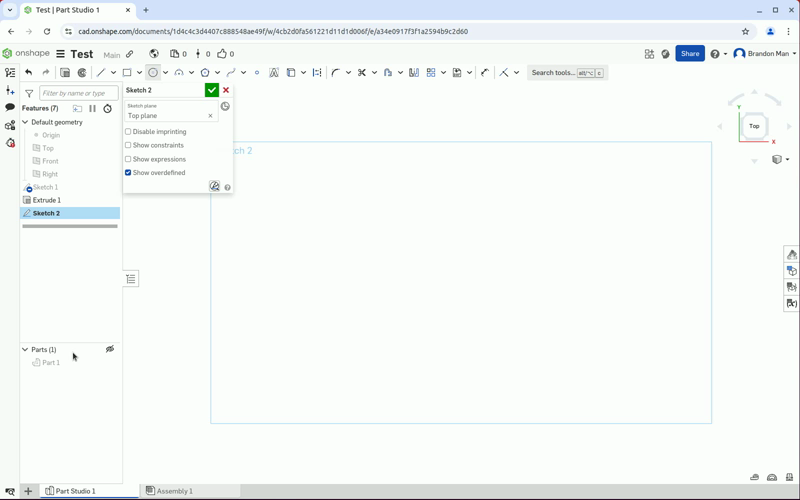
mouse_move(364, 183)
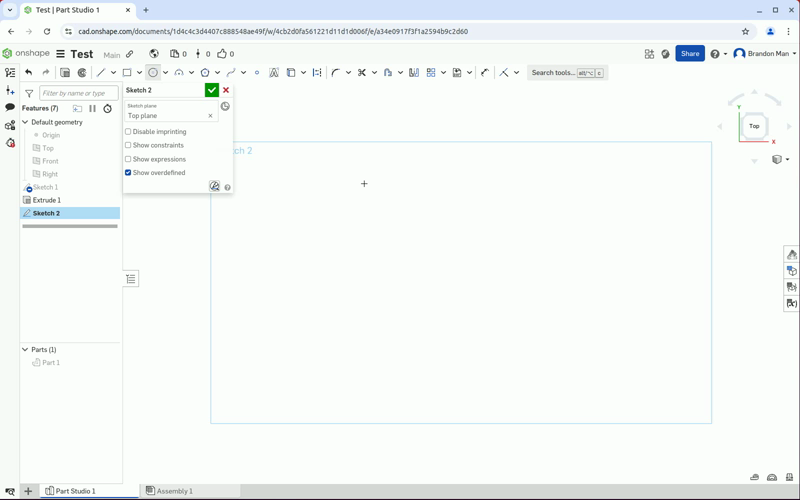
click(364, 183)
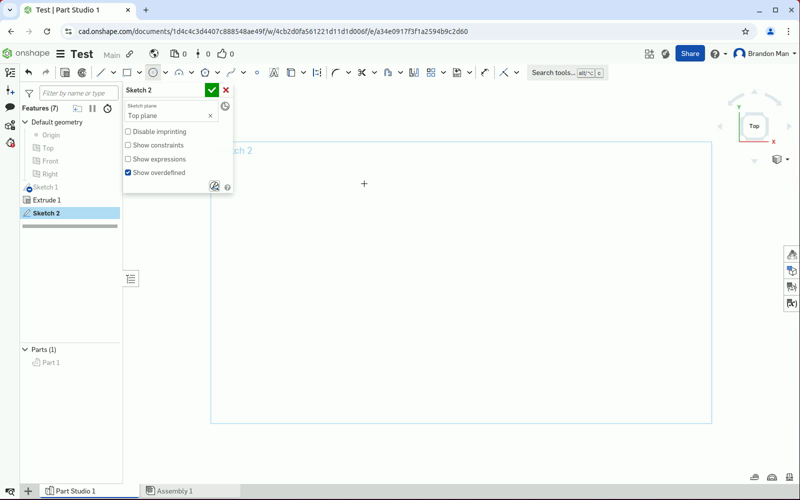
key_up(shift)
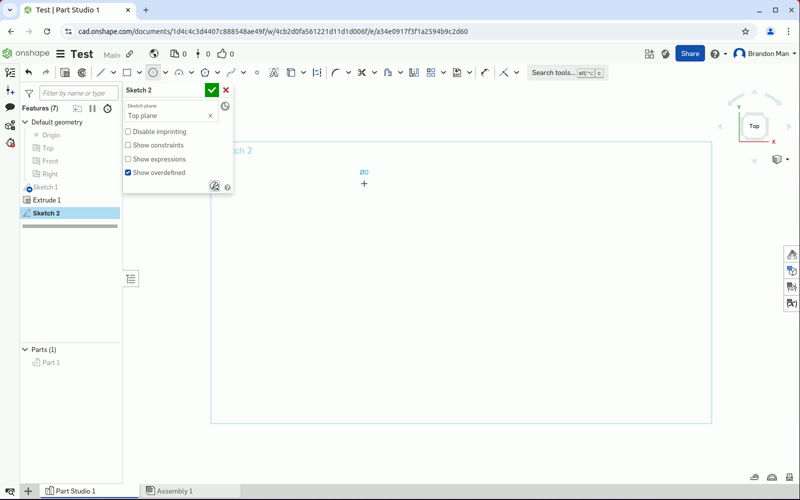
mouse_move(377, 183)
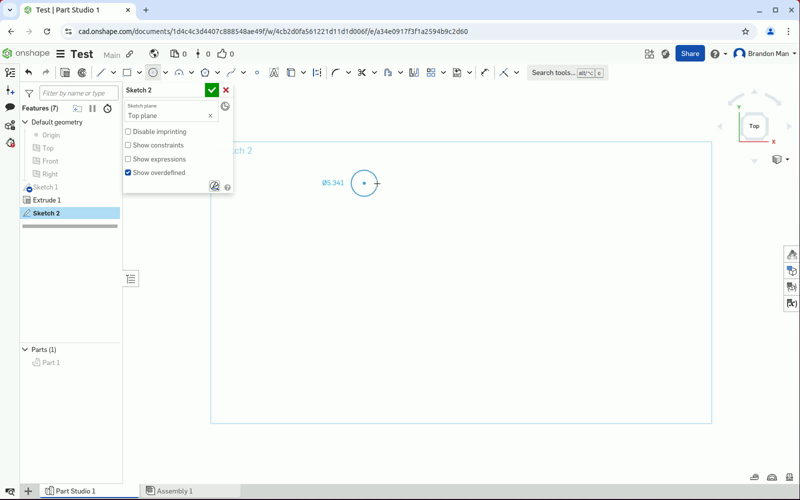
click(377, 183)
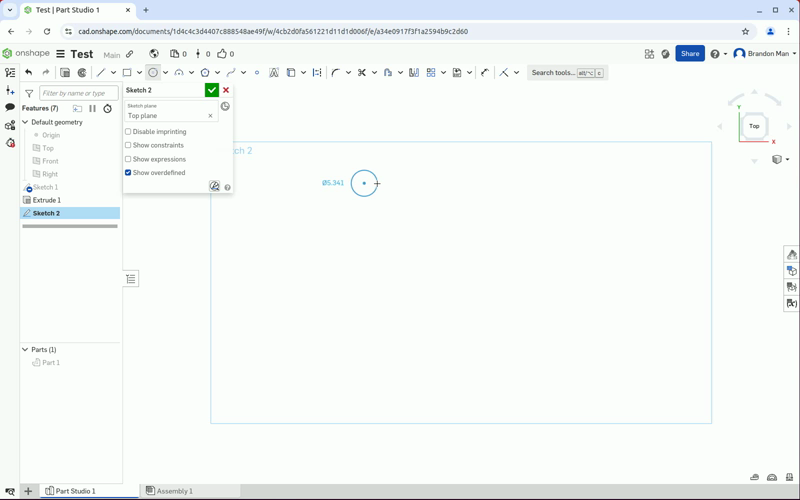
key(esc)
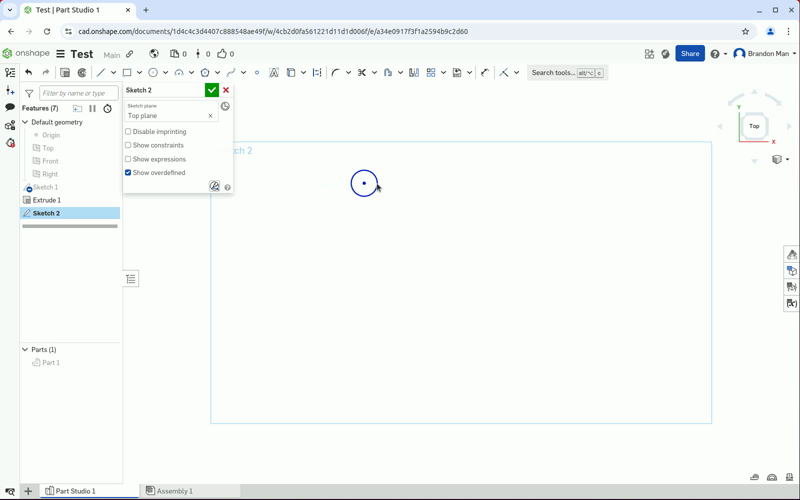
mouse_move(368, 191)
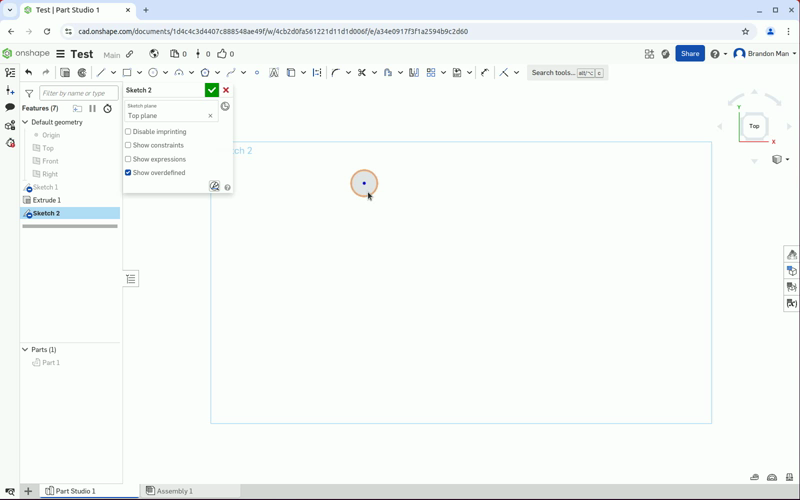
scroll(6)
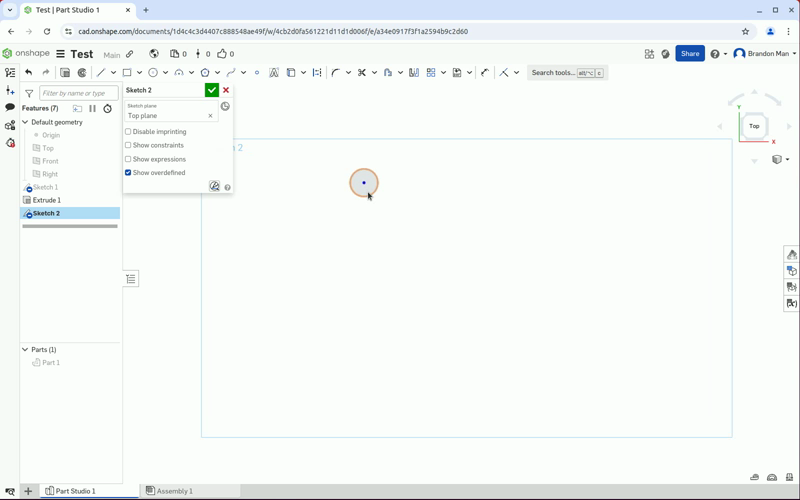
scroll(6)
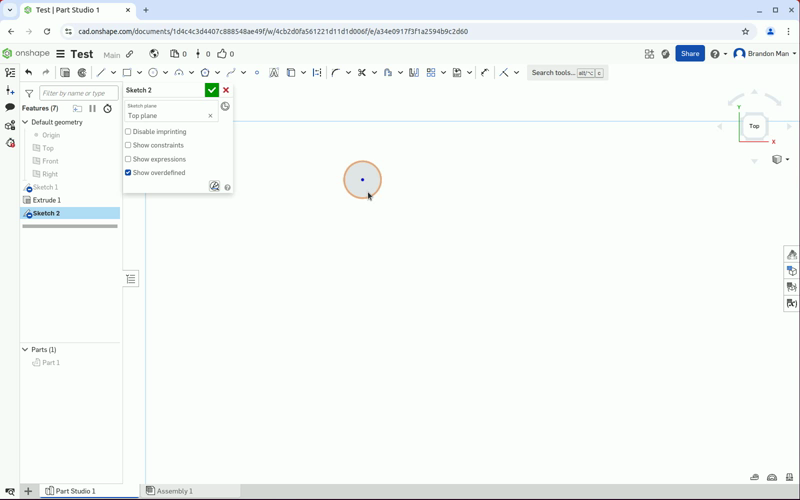
scroll(6)
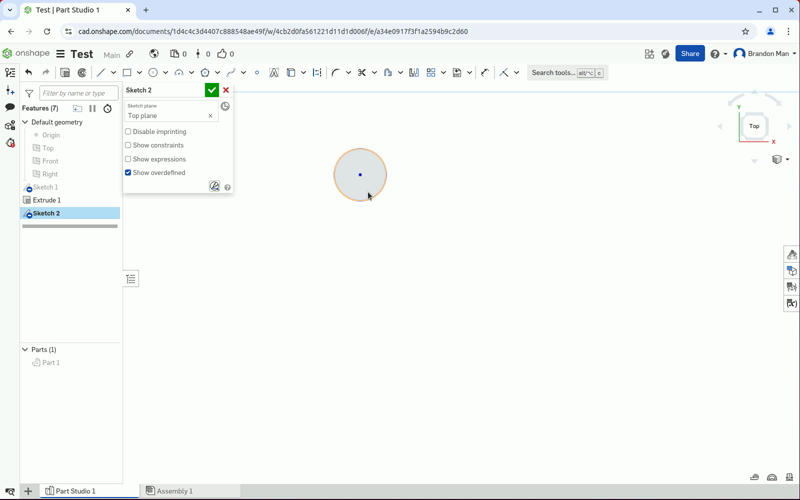
scroll(6)
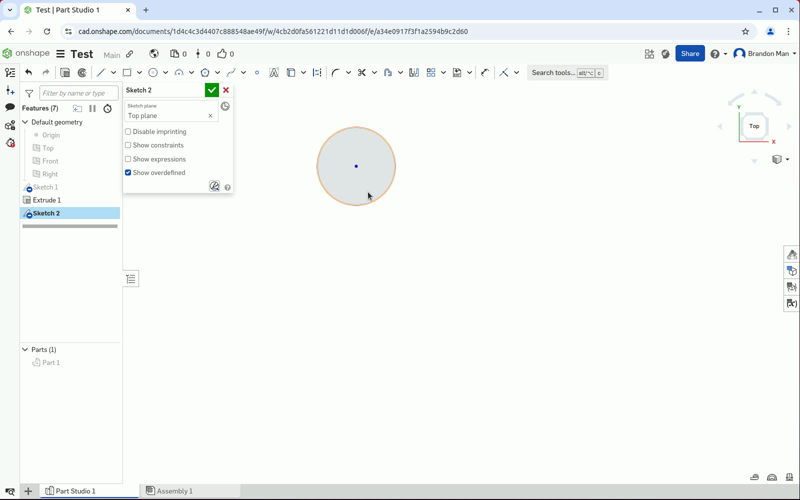
scroll(6)
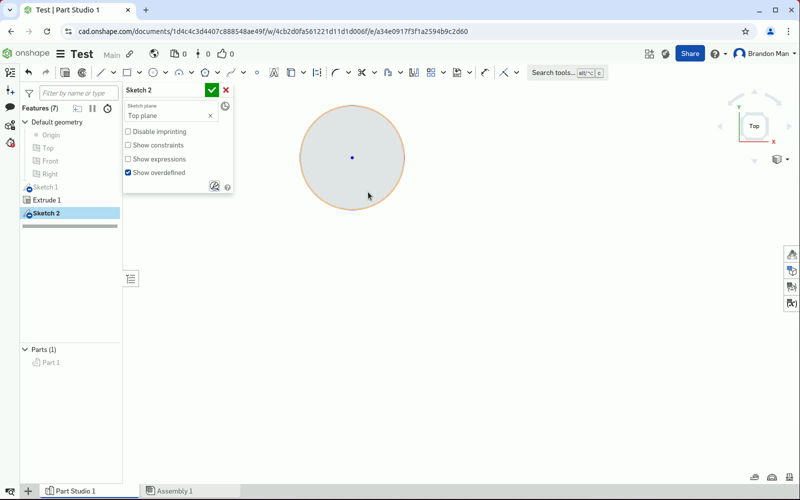
scroll(6)
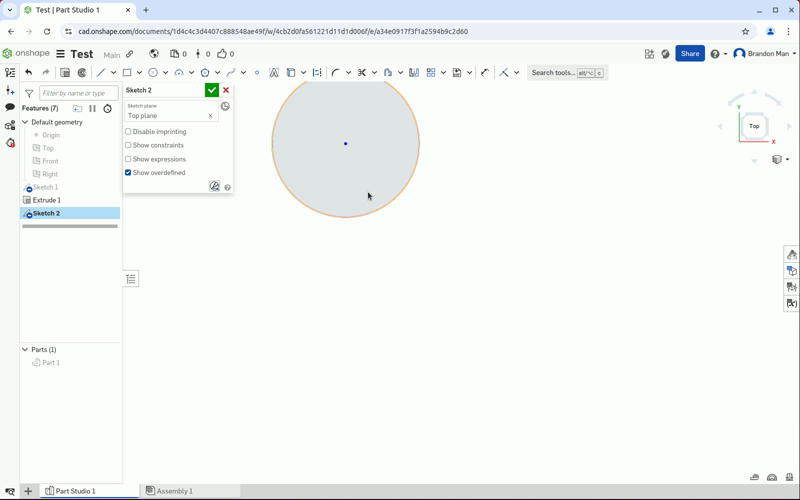
scroll(6)
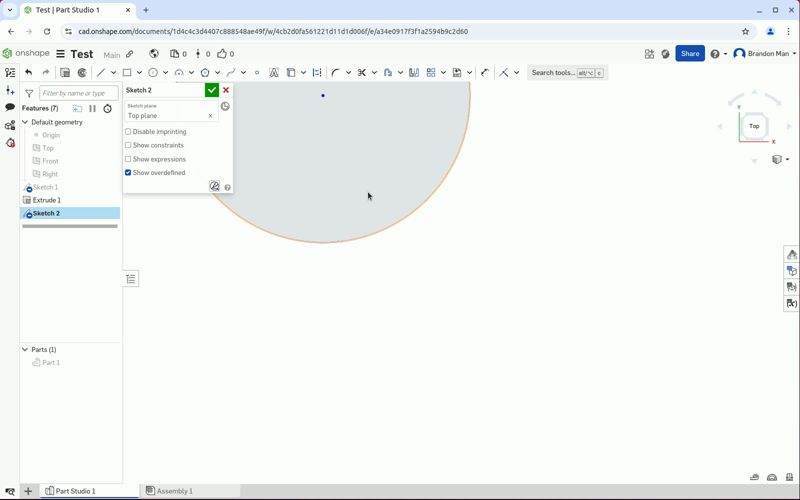
click(368, 191)
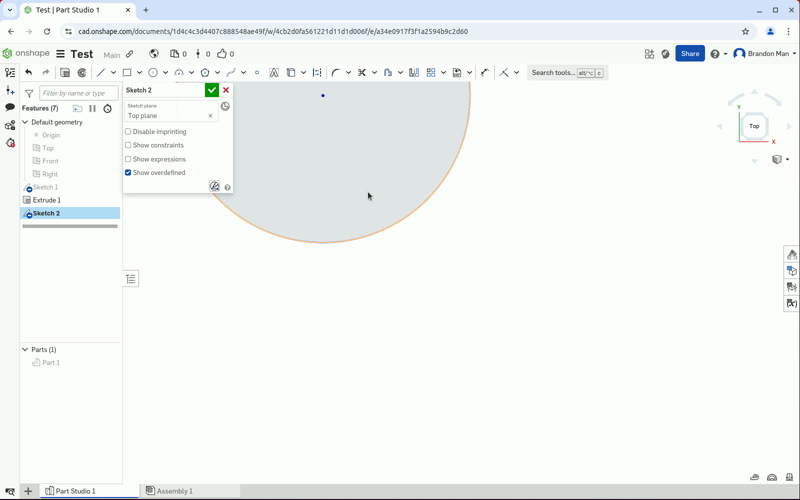
scroll(-6)
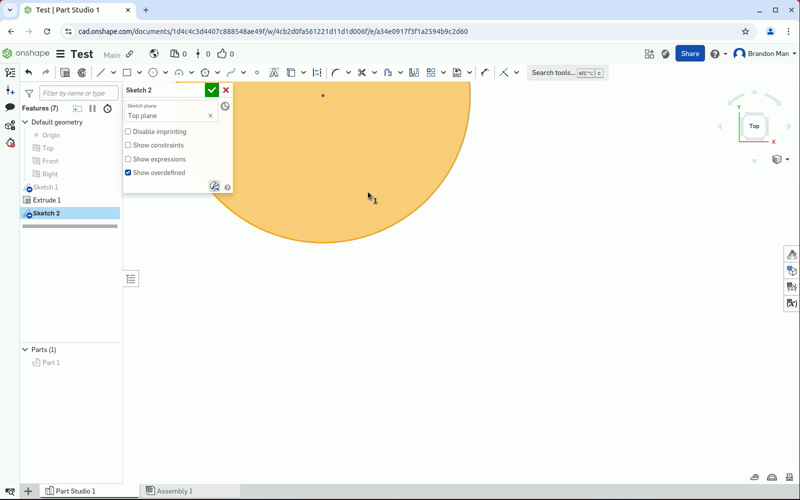
scroll(-6)
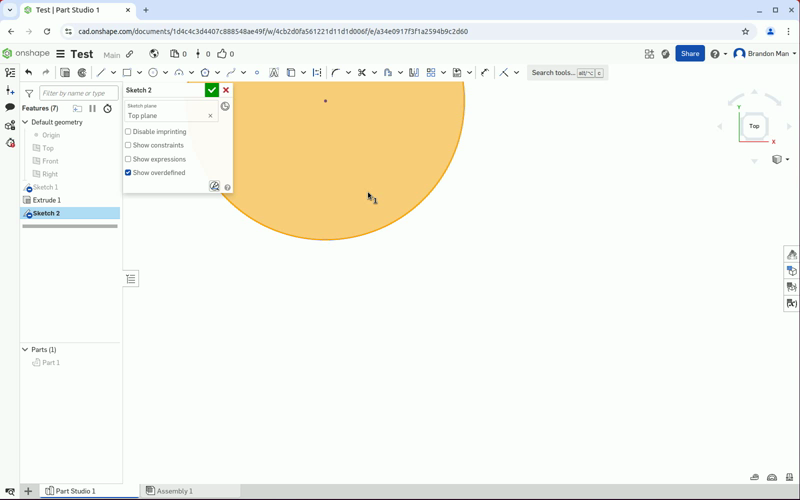
scroll(-6)
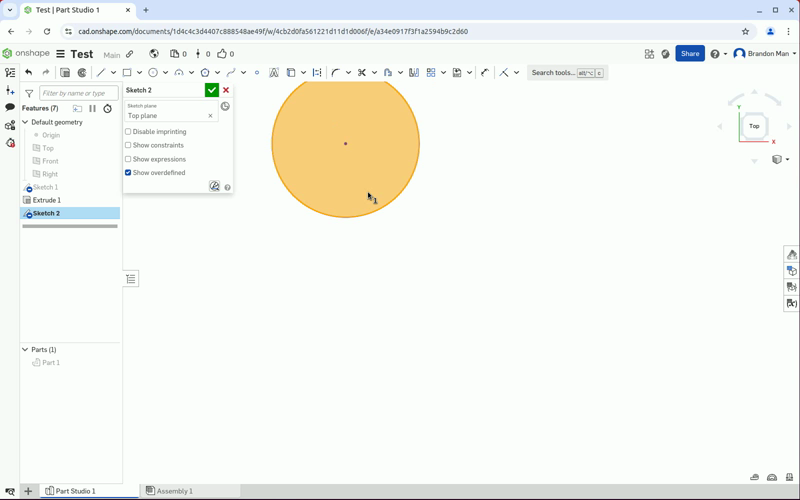
scroll(-6)
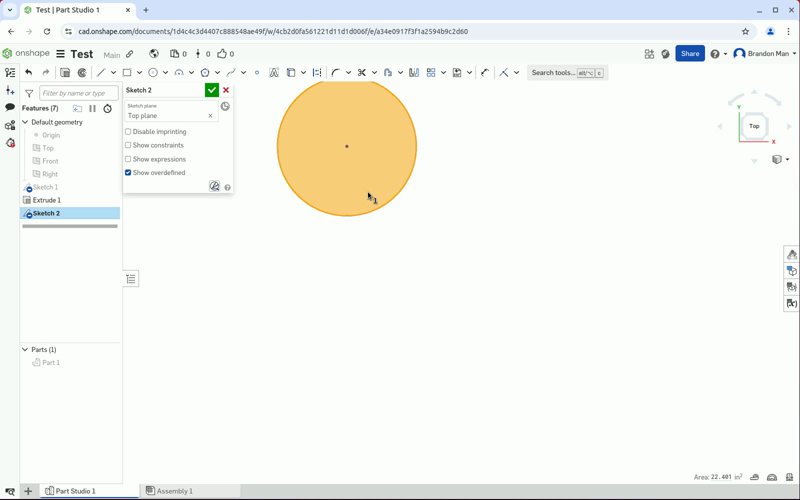
scroll(-6)
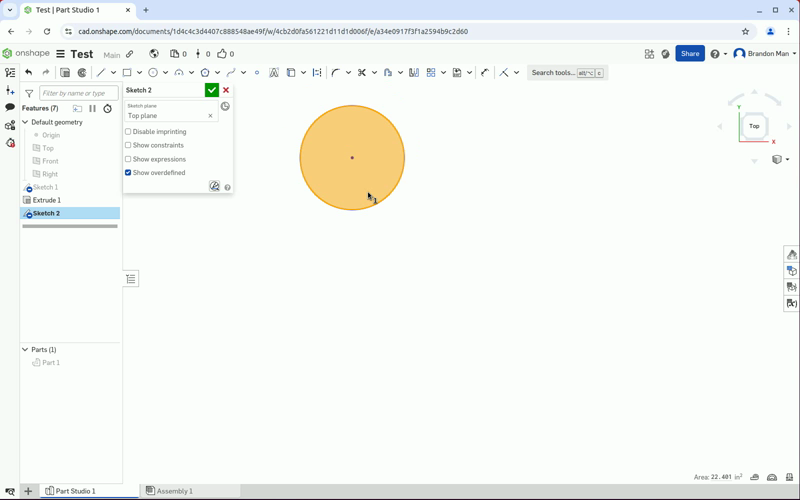
scroll(-6)
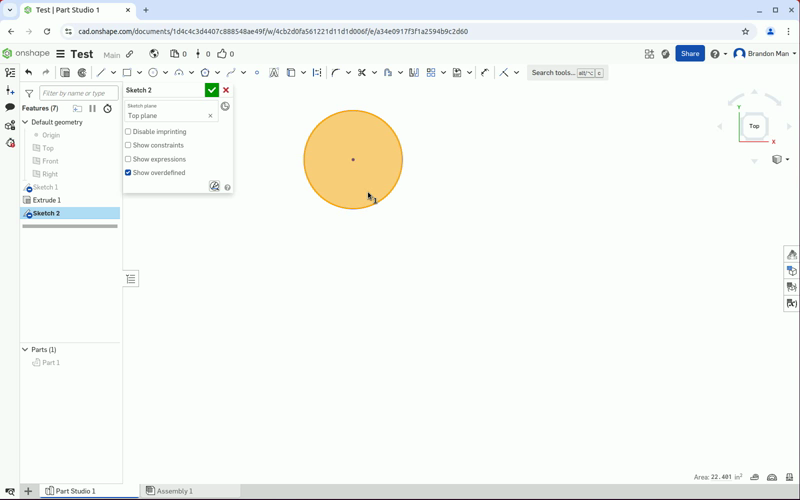
scroll(-6)
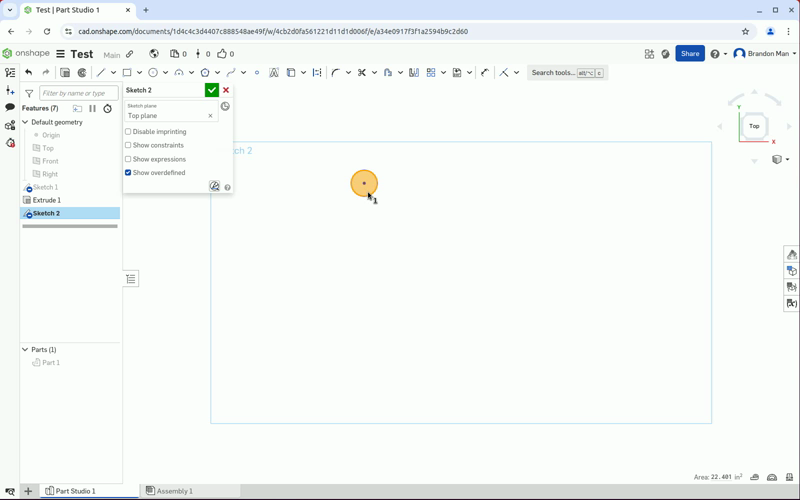
mouse_move(73, 352)
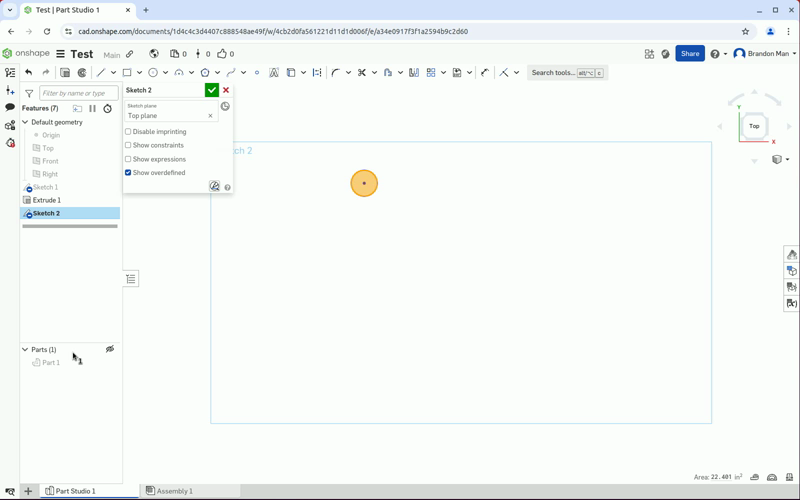
key(shift+y)
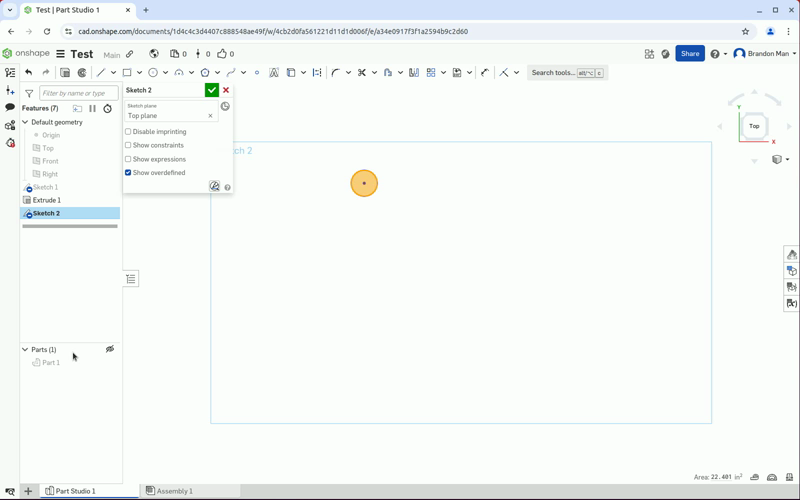
key(shift+e)
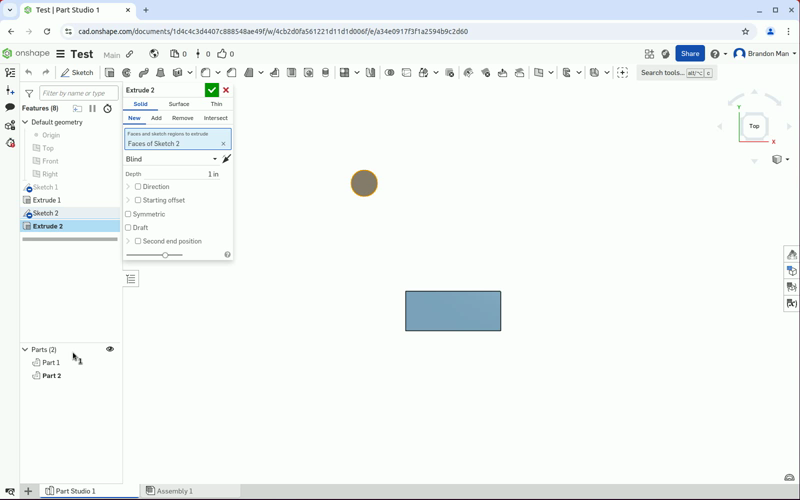
mouse_move(143, 106)
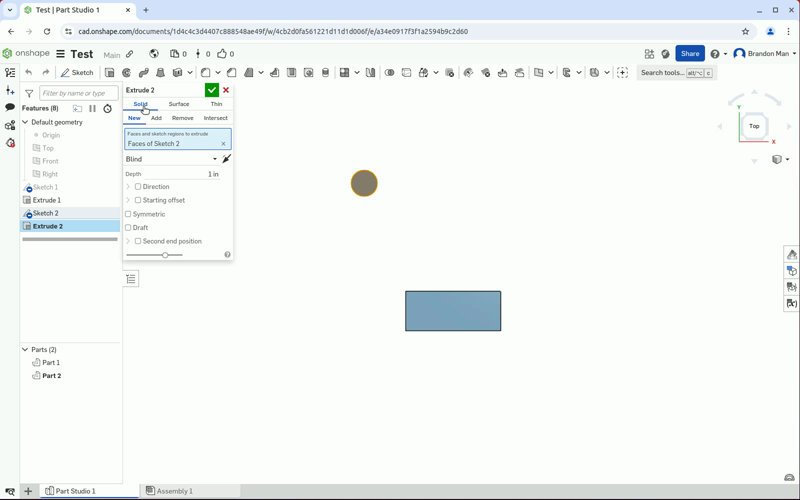
click(143, 106)
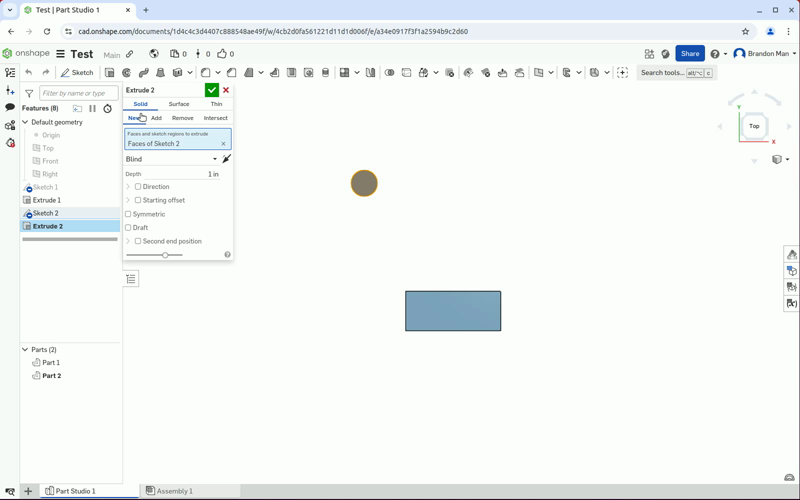
mouse_move(137, 120)
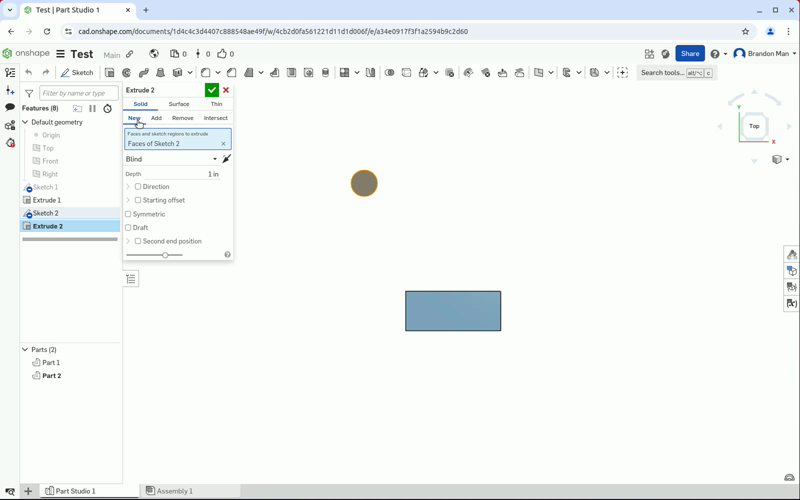
click(137, 120)
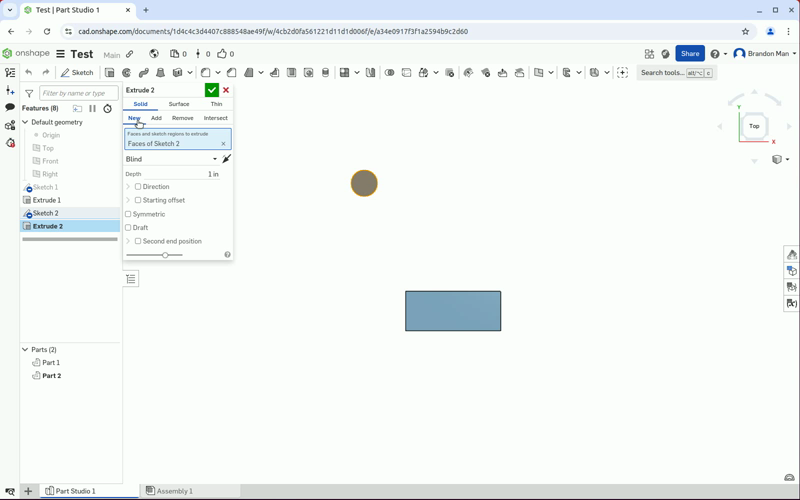
key(tab, 4)
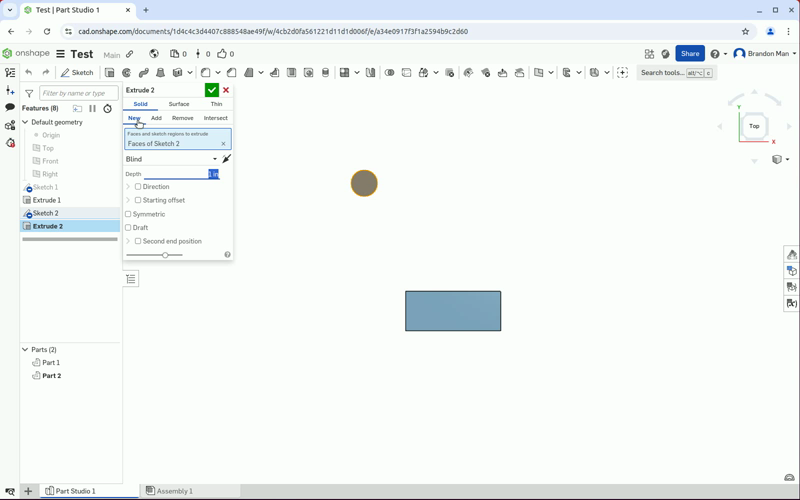
text(7.943)
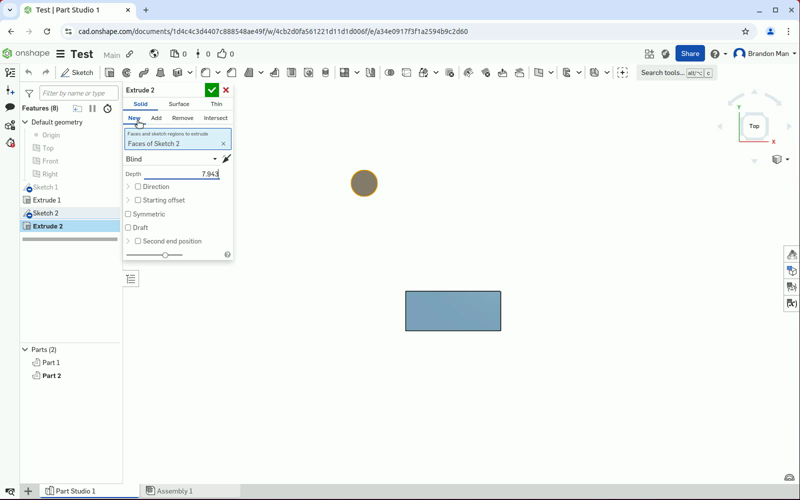
key(enter)
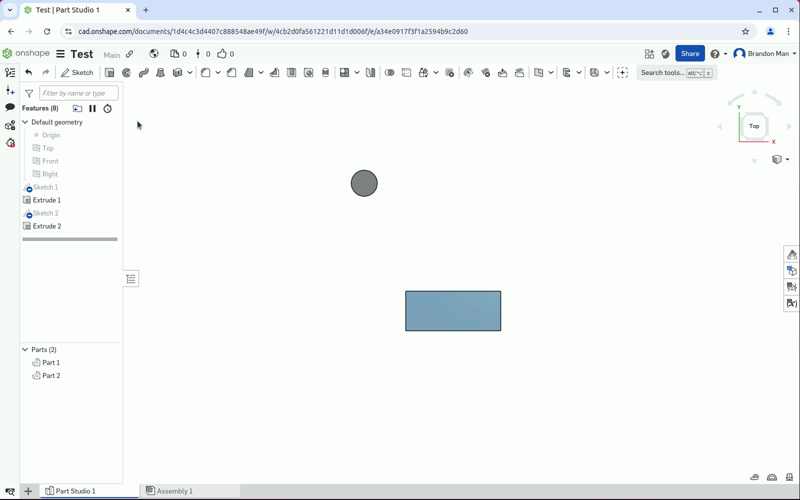
key(shift+h)
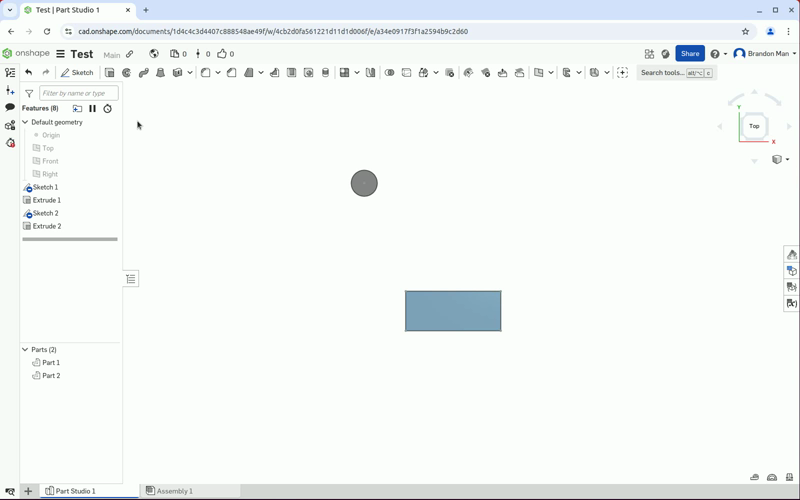
key(shift+h)
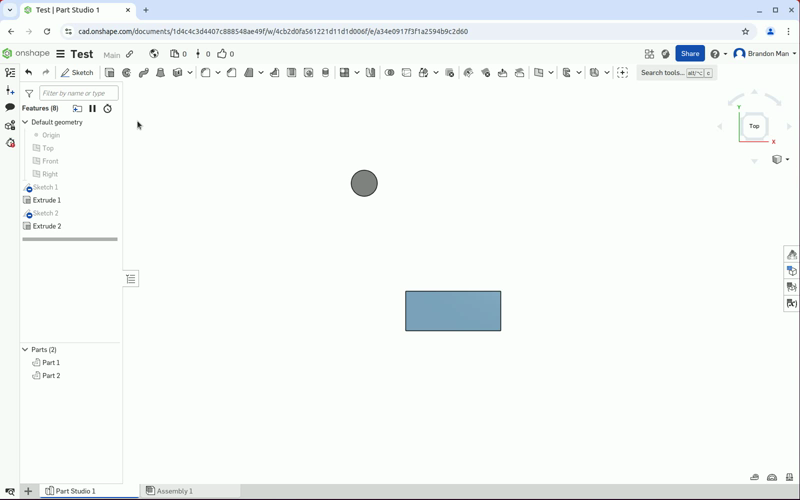
mouse_move(73, 189)
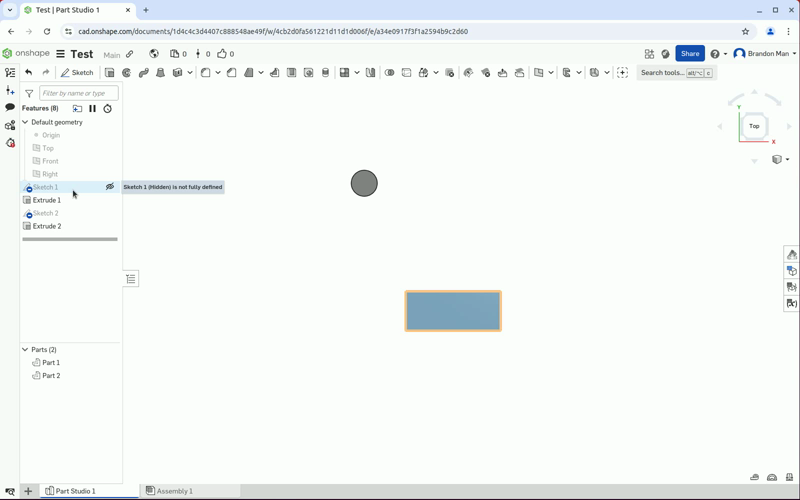
click(73, 189)
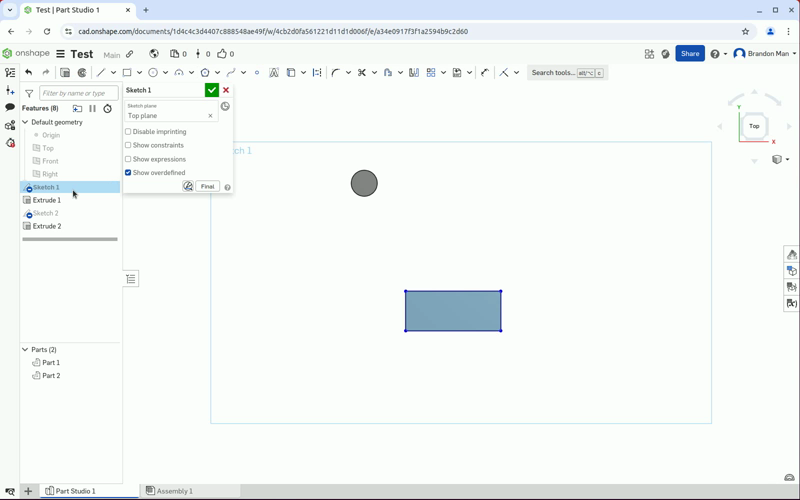
mouse_move(229, 92)
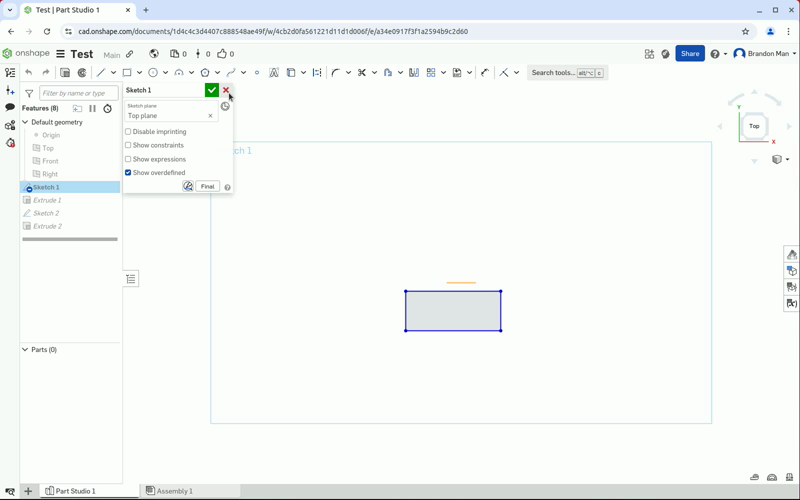
click(229, 92)
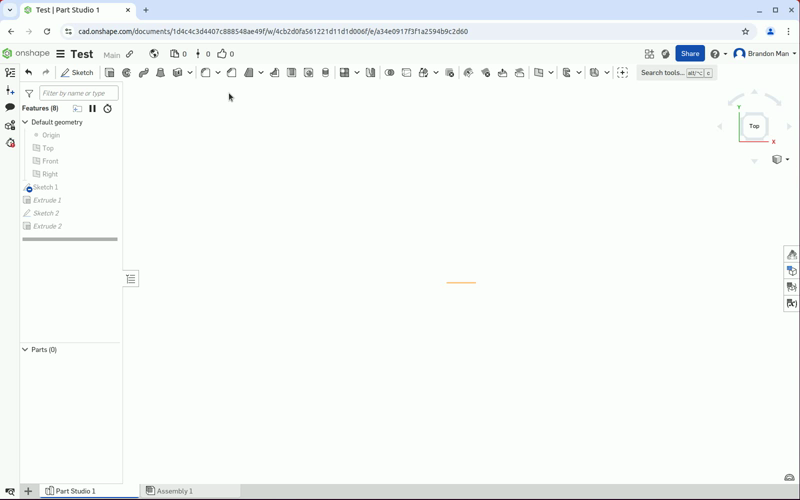
mouse_move(541, 75)
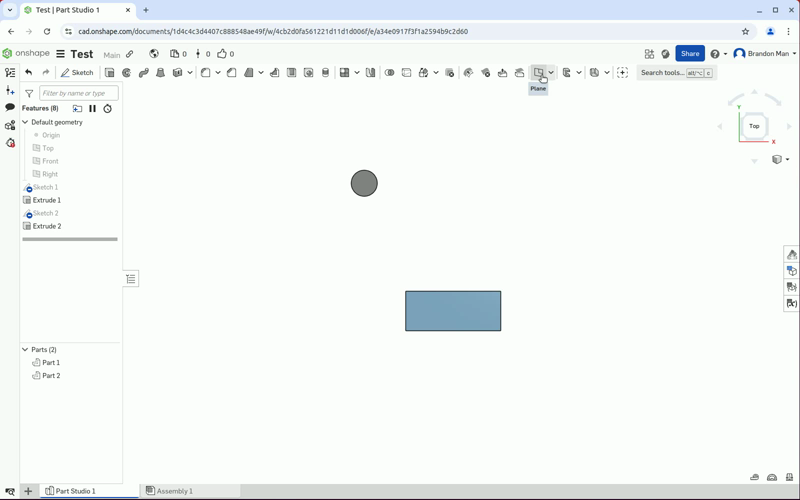
click(541, 75)
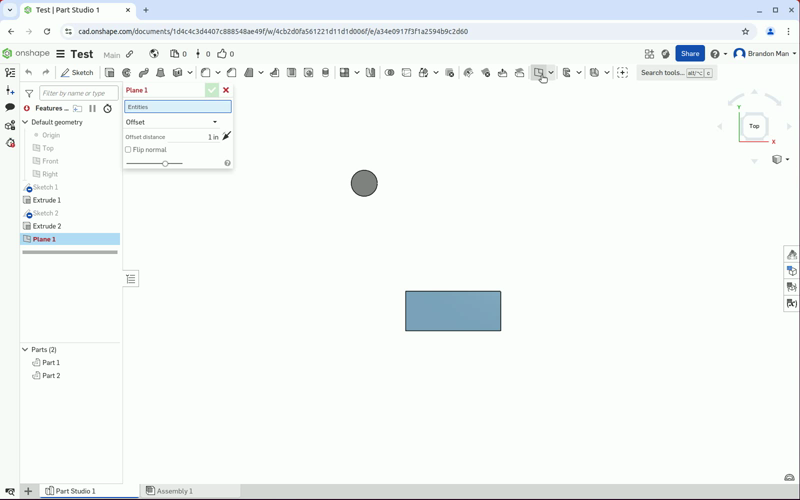
mouse_move(73, 150)
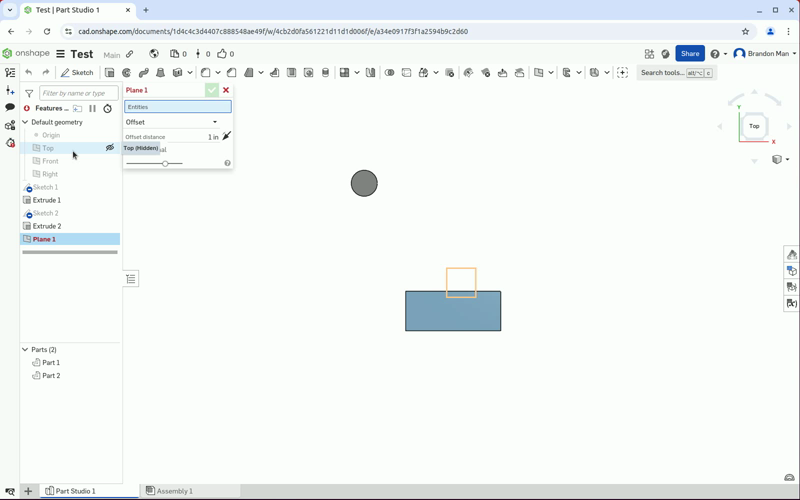
click(73, 150)
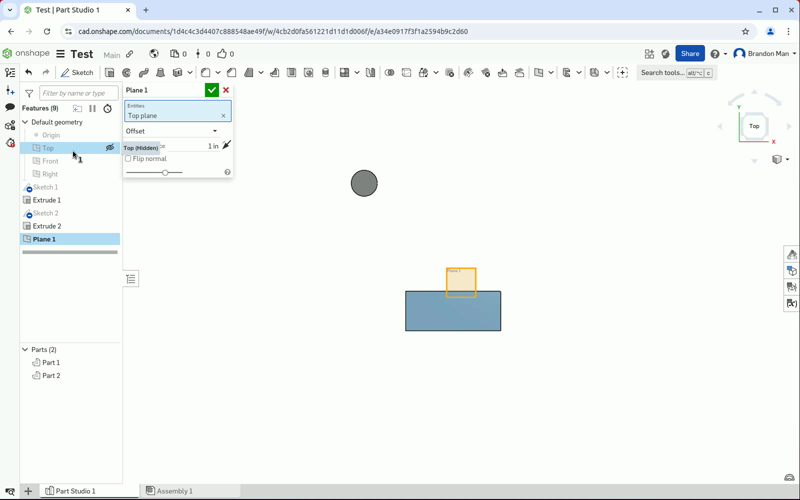
key(tab, 2)
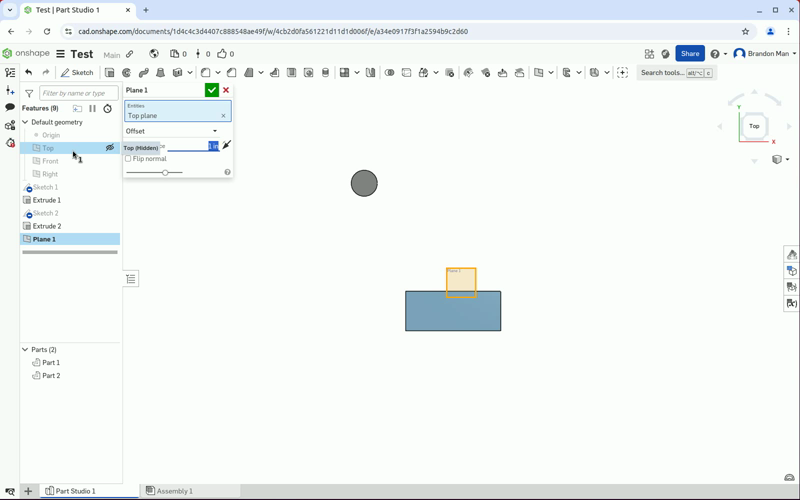
text(7.949)
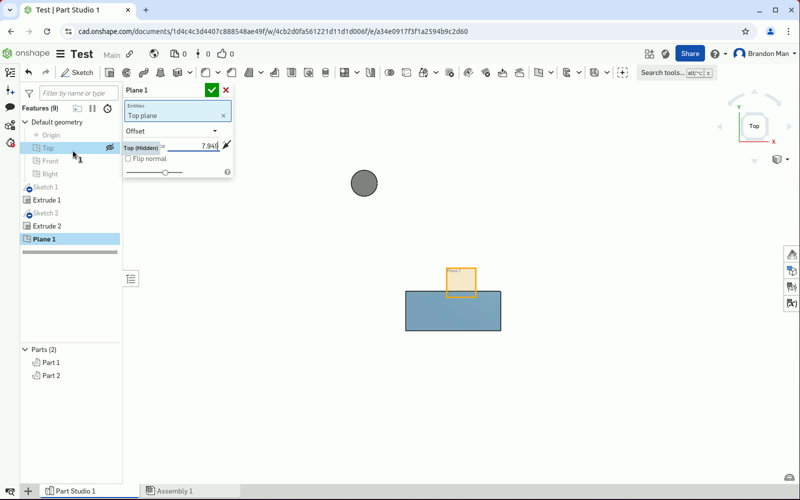
key(enter, 2)
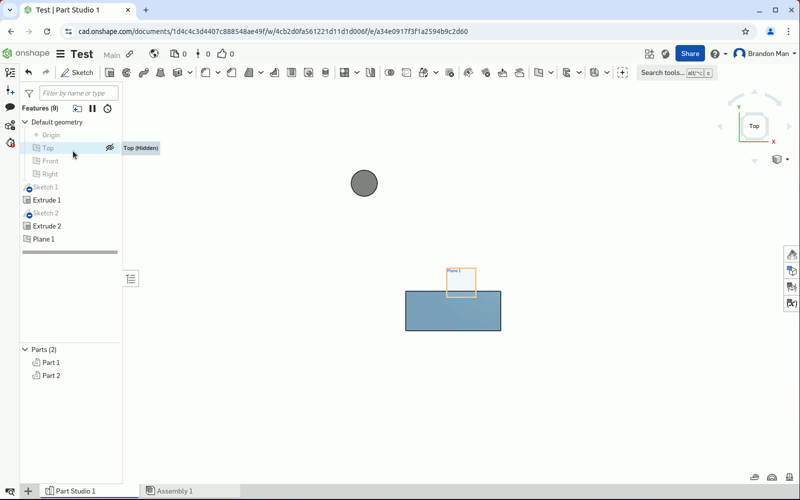
key(shift+s)
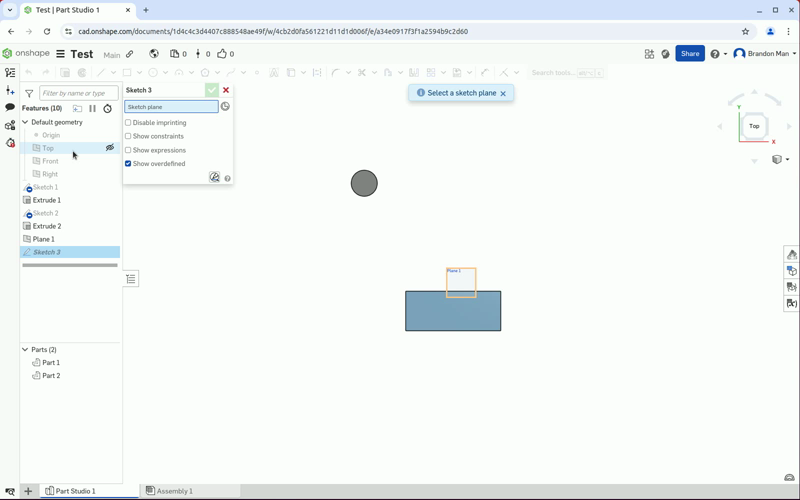
mouse_move(73, 241)
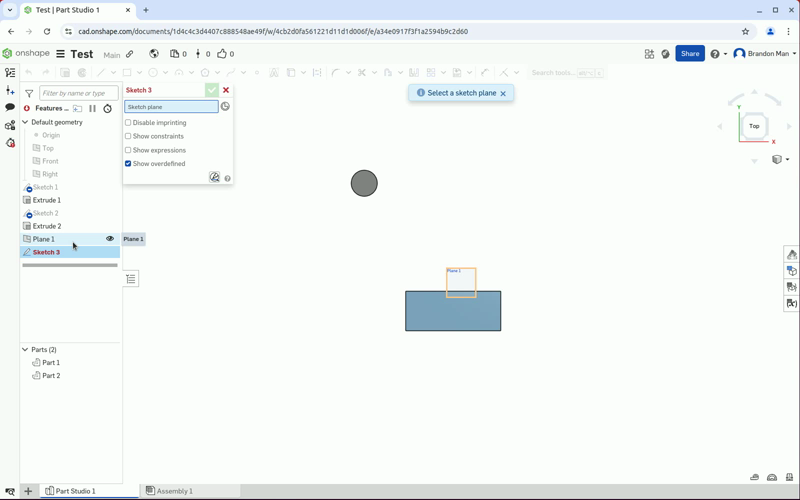
click(73, 241)
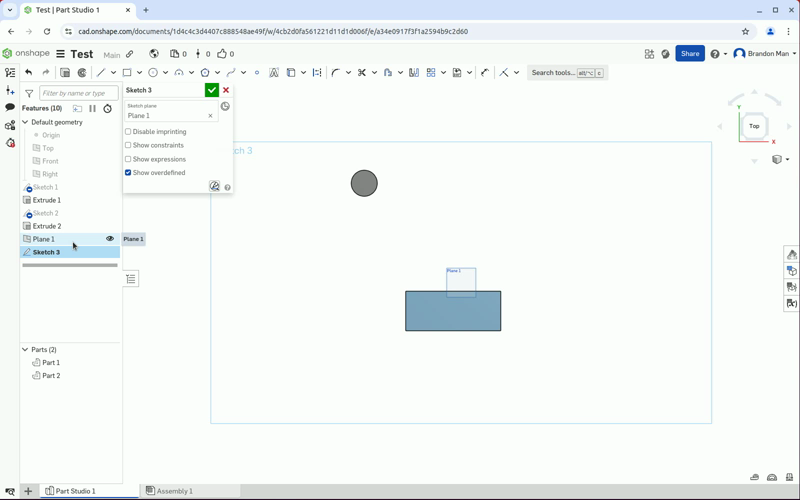
mouse_move(73, 352)
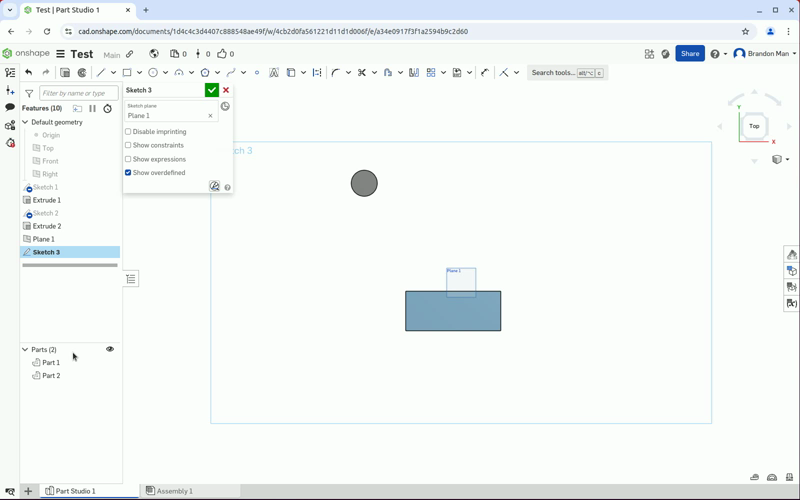
key(y)
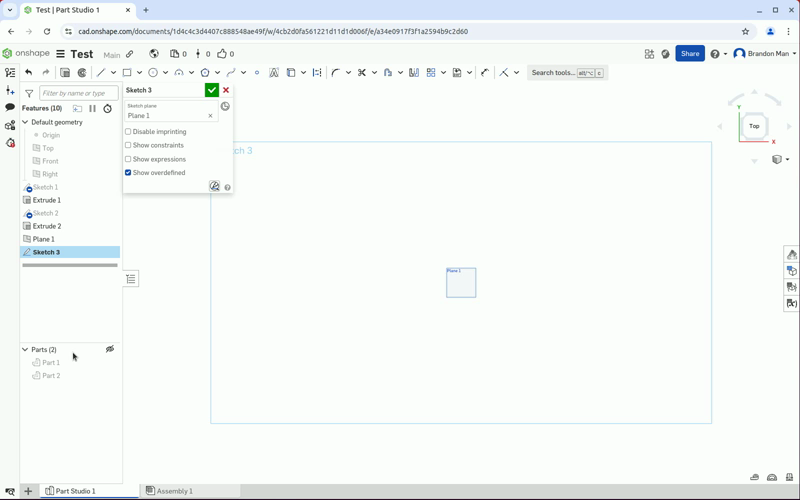
key(c)
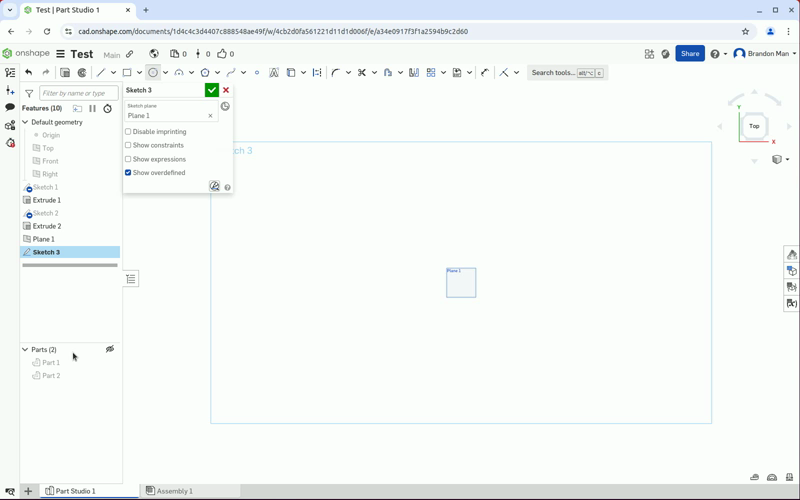
key_down(shift)
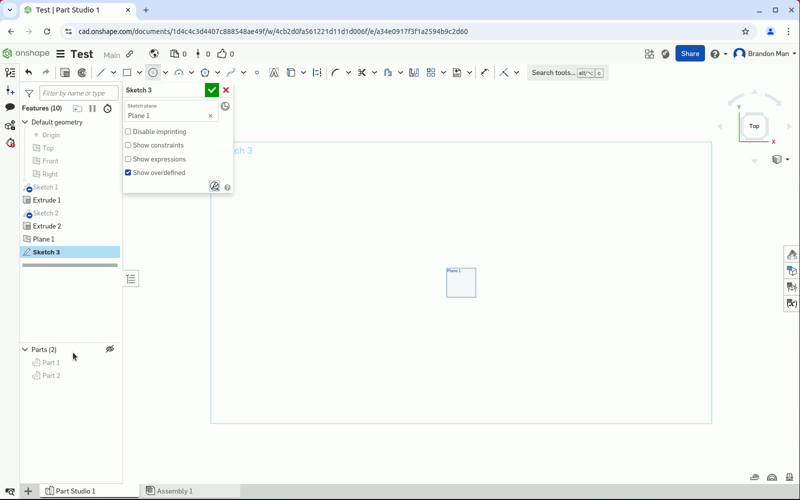
mouse_move(448, 309)
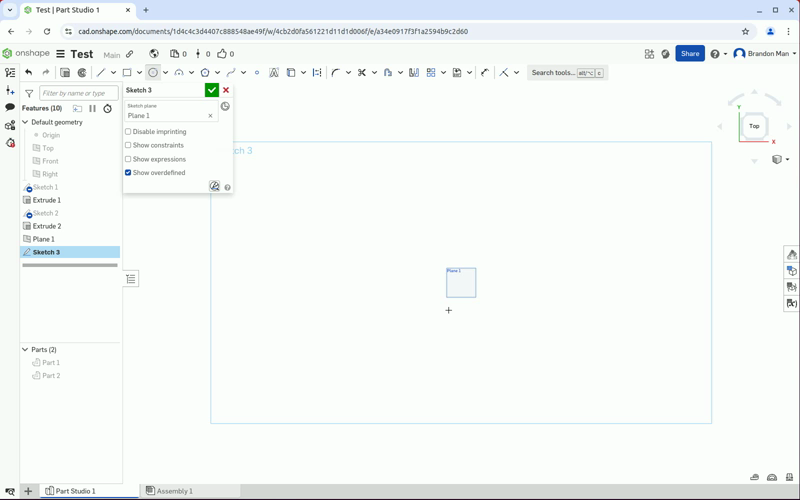
click(448, 309)
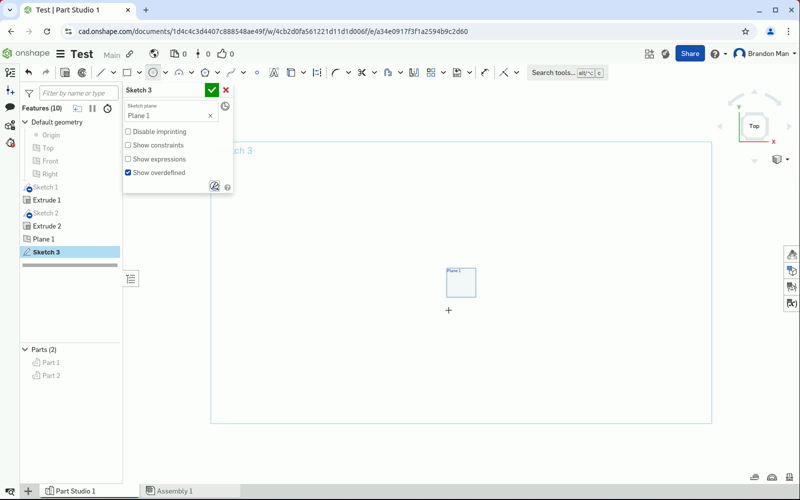
key_up(shift)
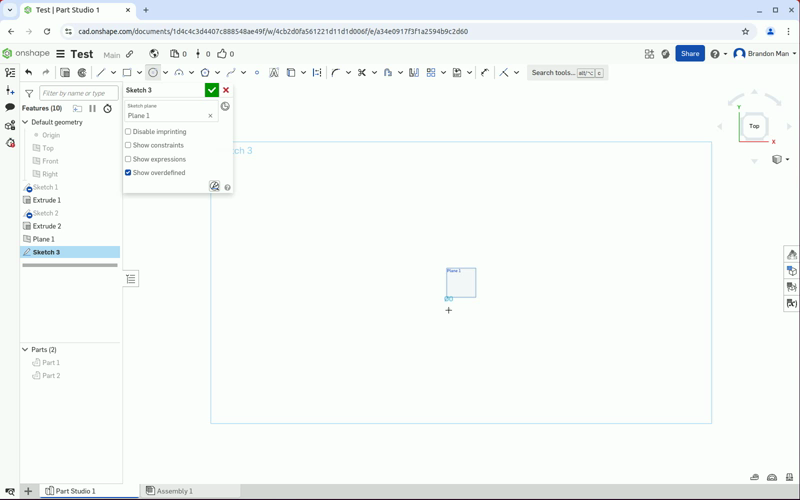
mouse_move(460, 309)
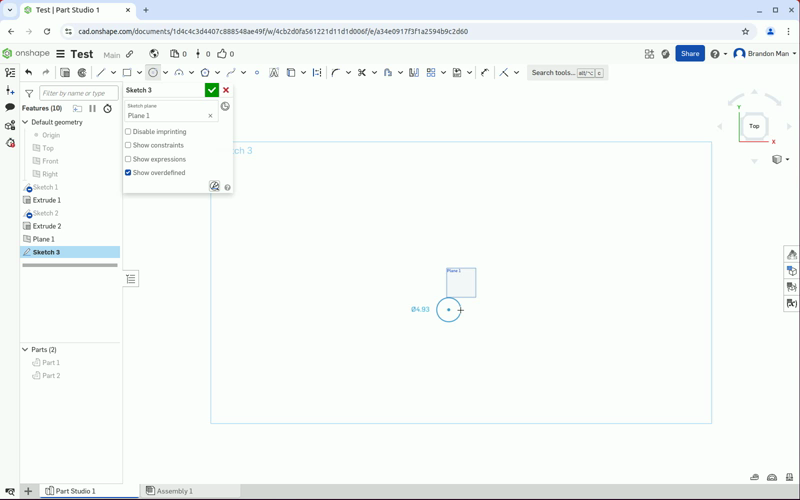
click(460, 309)
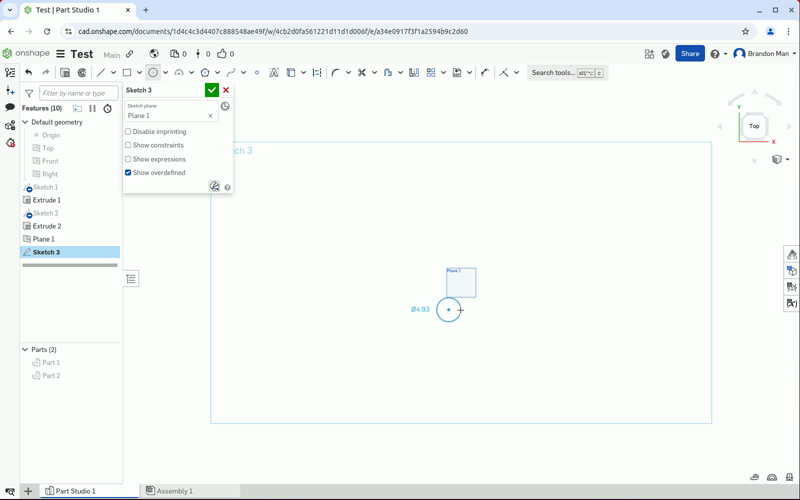
key(esc)
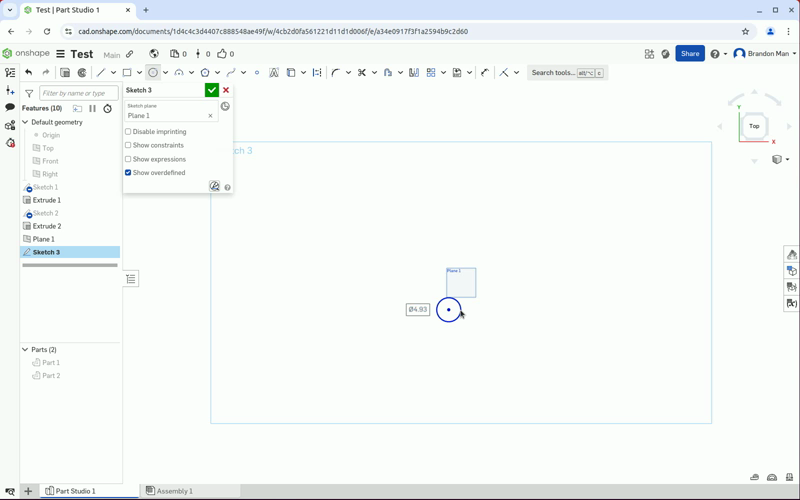
mouse_move(443, 309)
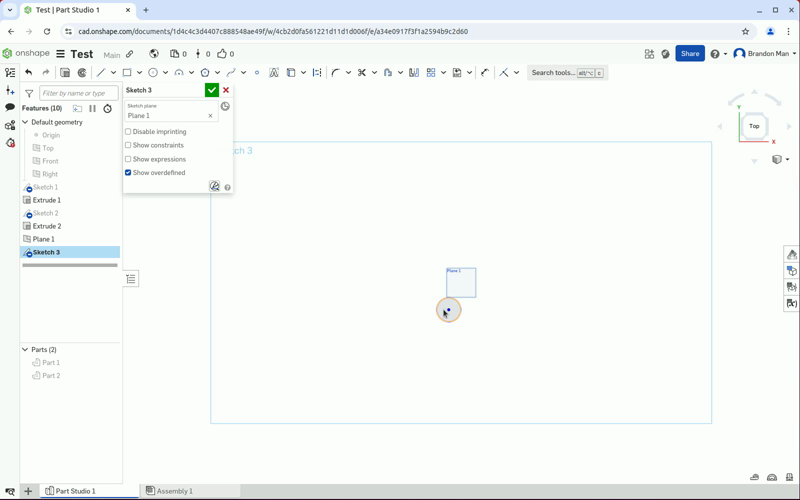
scroll(6)
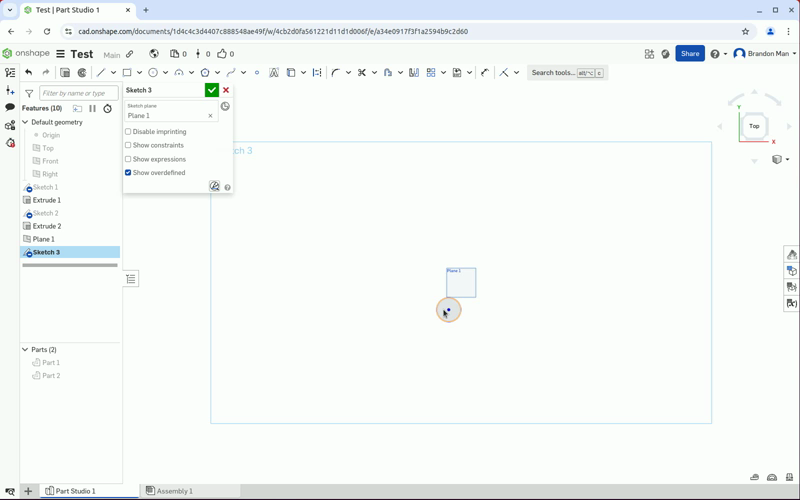
scroll(6)
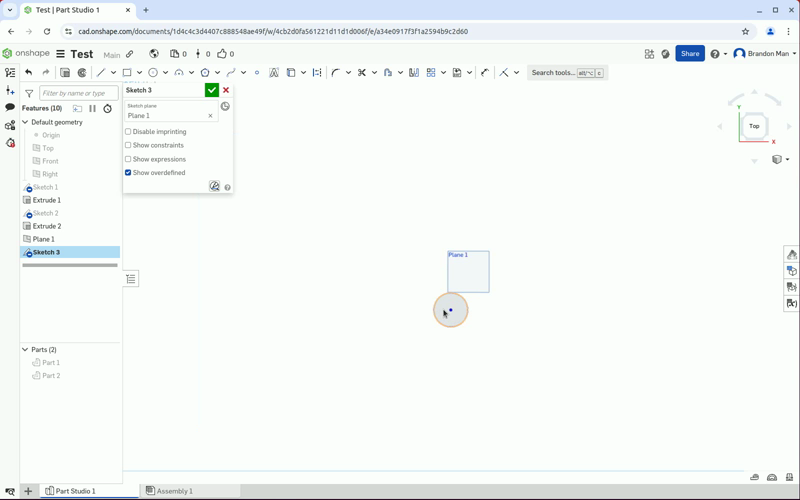
scroll(6)
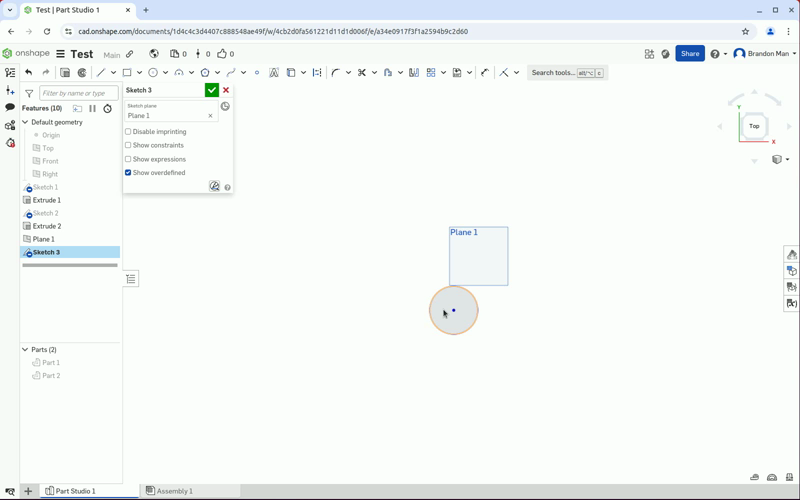
scroll(6)
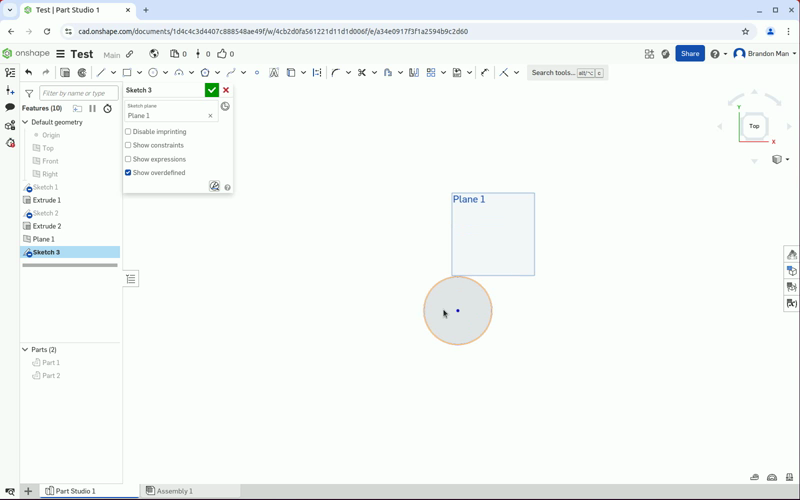
scroll(6)
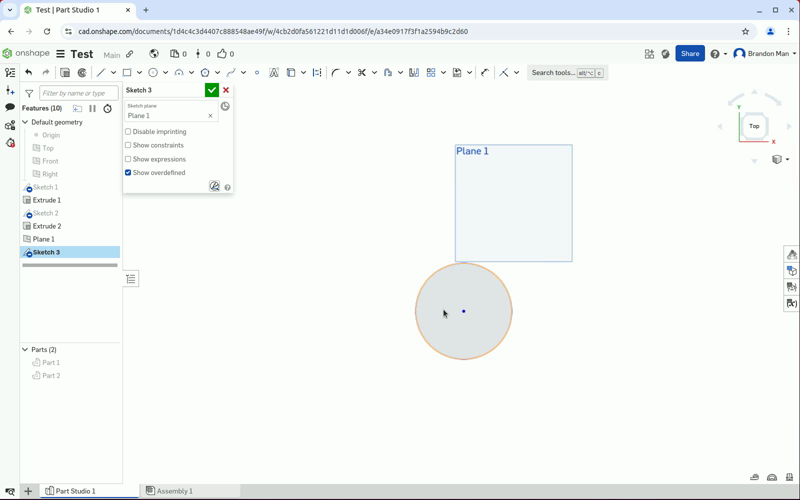
scroll(6)
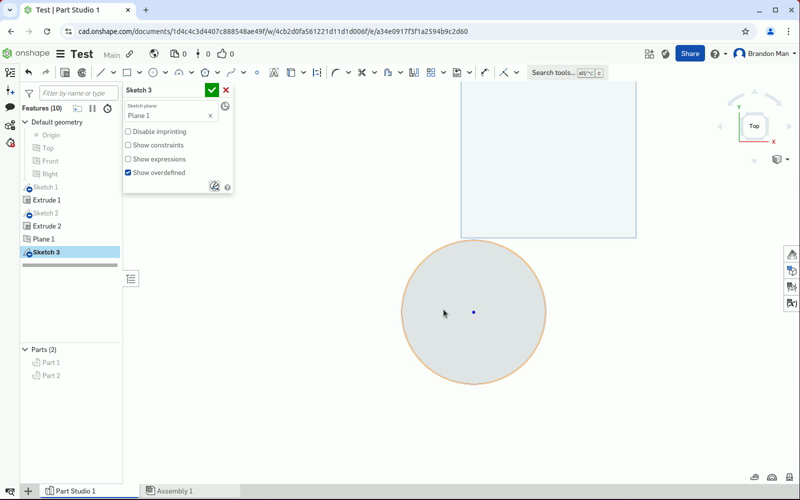
scroll(6)
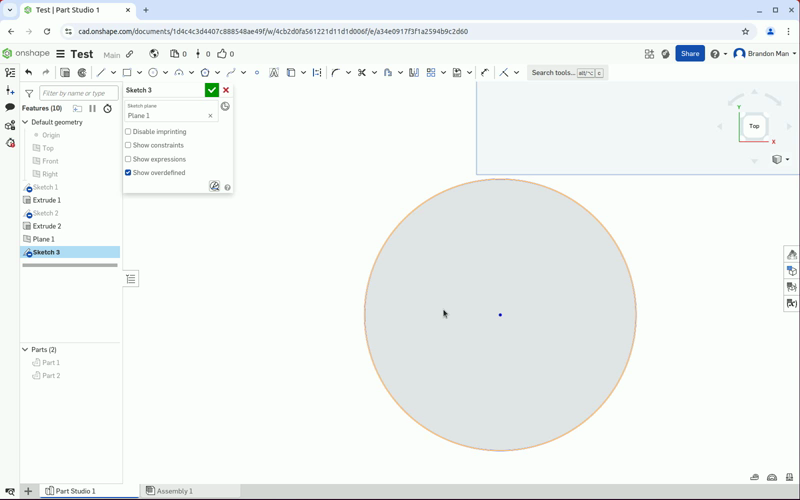
click(443, 309)
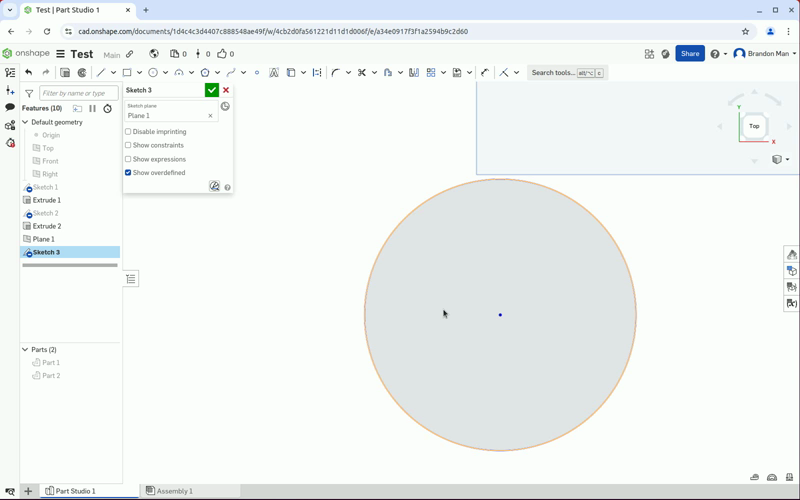
scroll(-6)
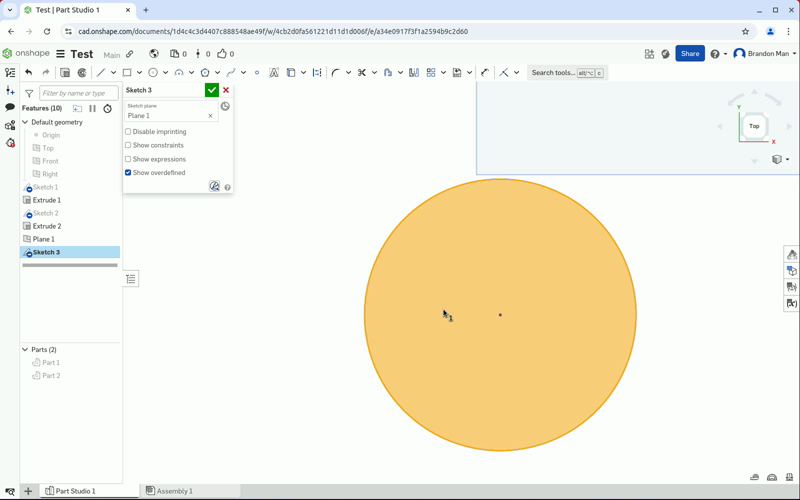
scroll(-6)
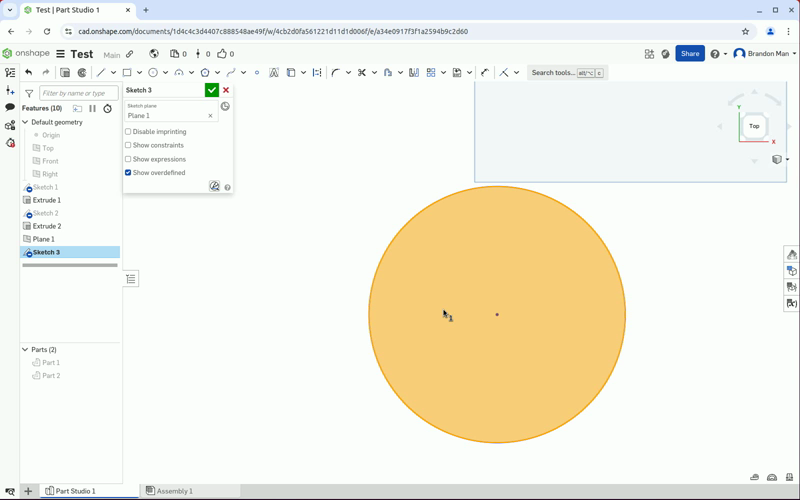
scroll(-6)
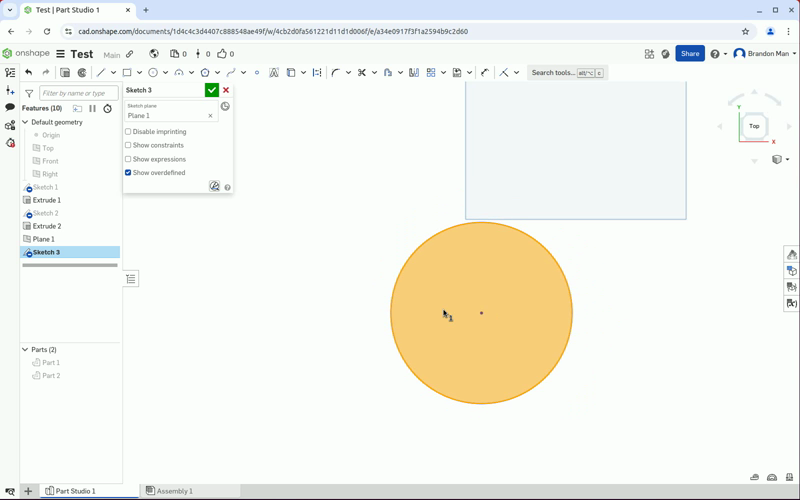
scroll(-6)
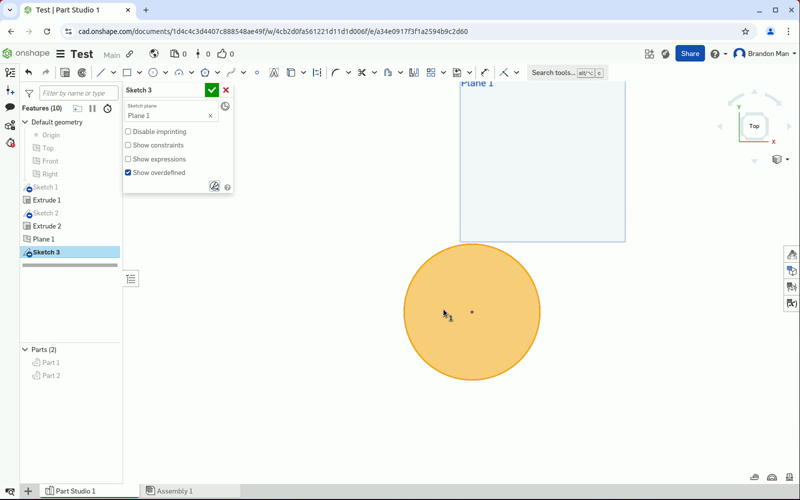
scroll(-6)
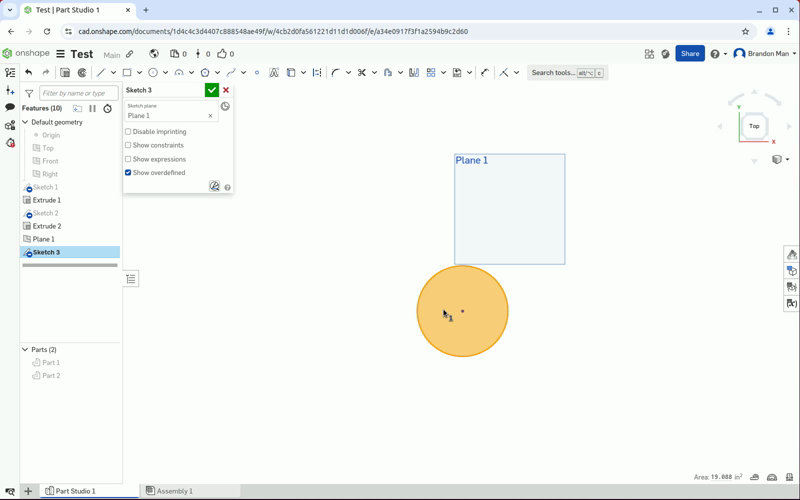
scroll(-6)
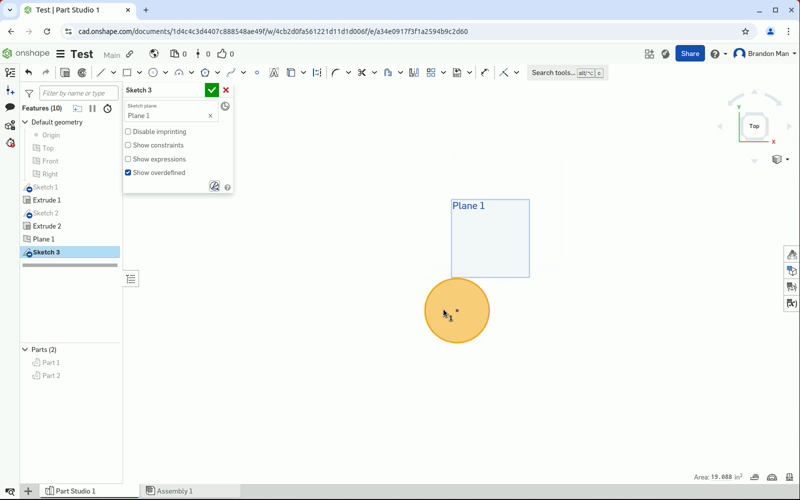
scroll(-6)
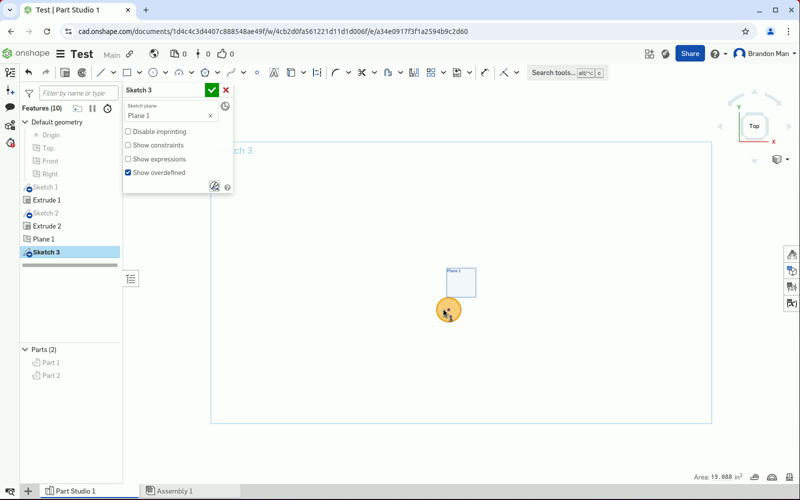
mouse_move(73, 352)
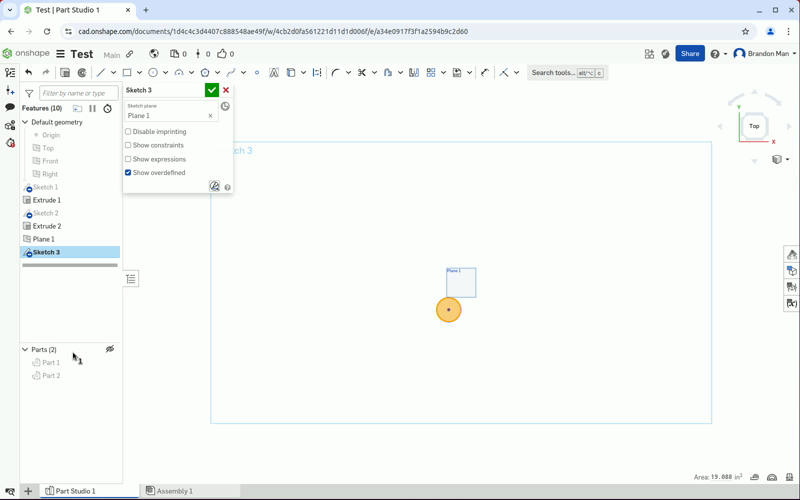
key(shift+y)
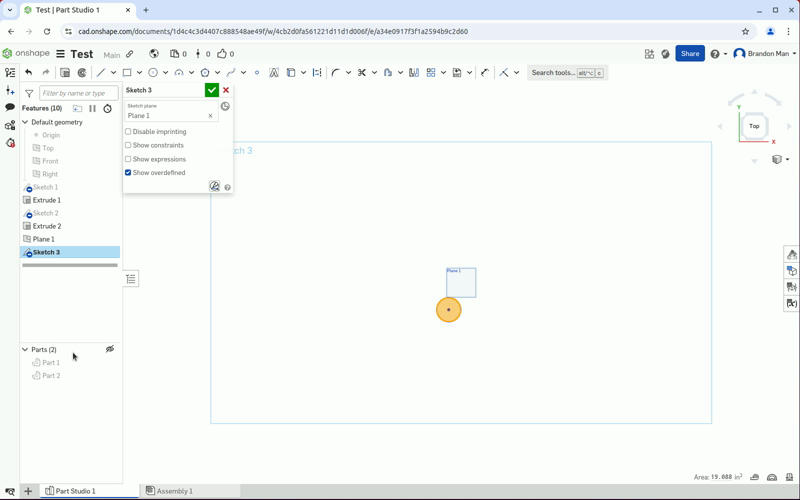
key(shift+e)
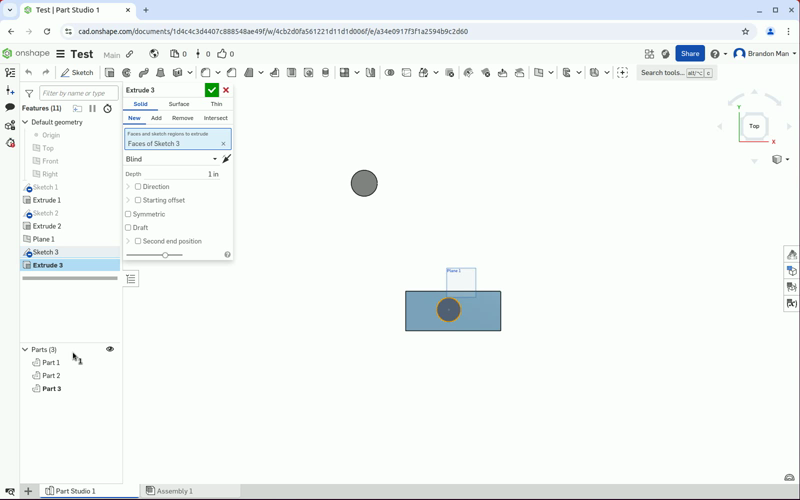
mouse_move(143, 106)
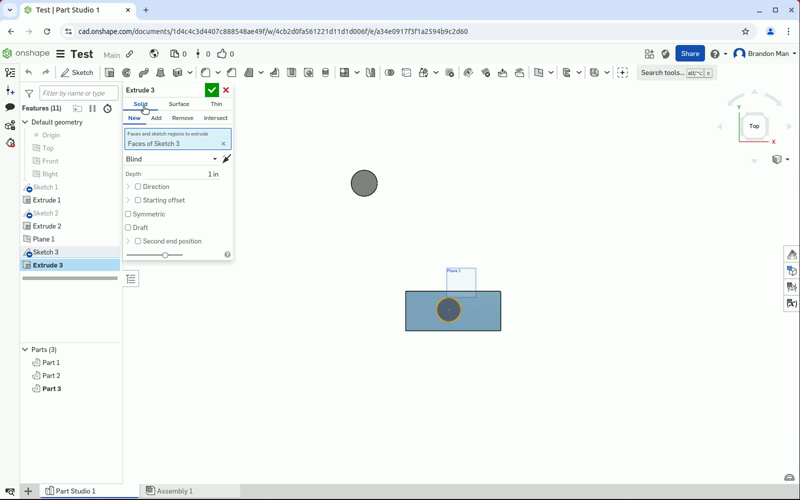
click(143, 106)
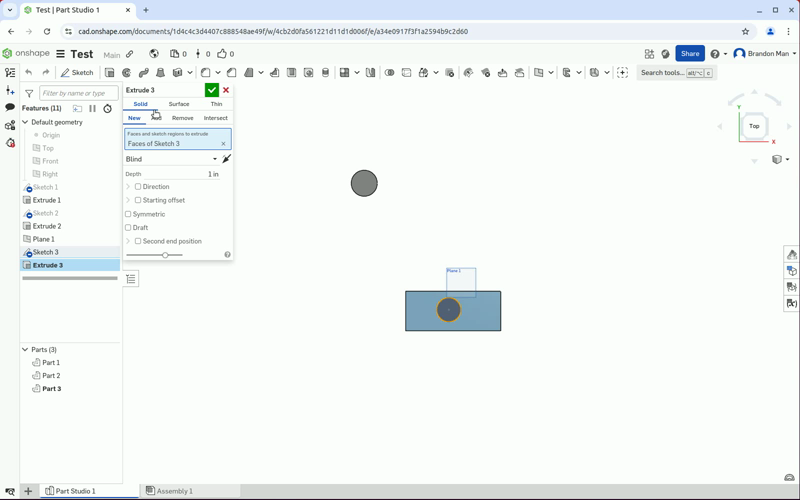
mouse_move(186, 120)
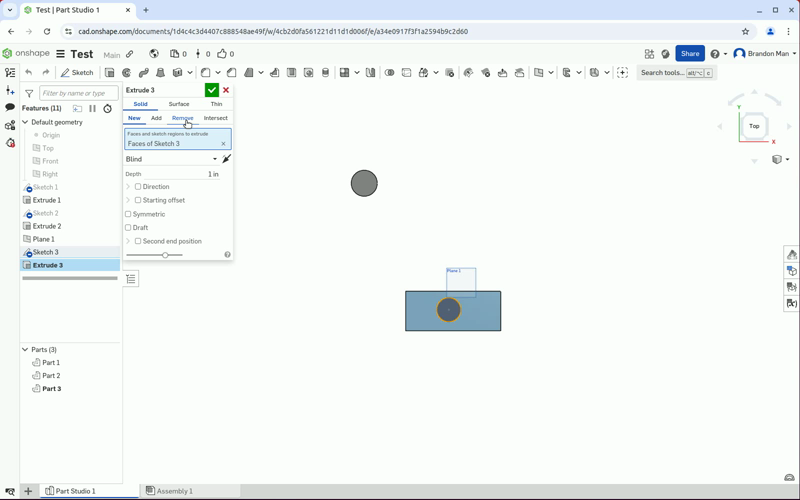
click(186, 120)
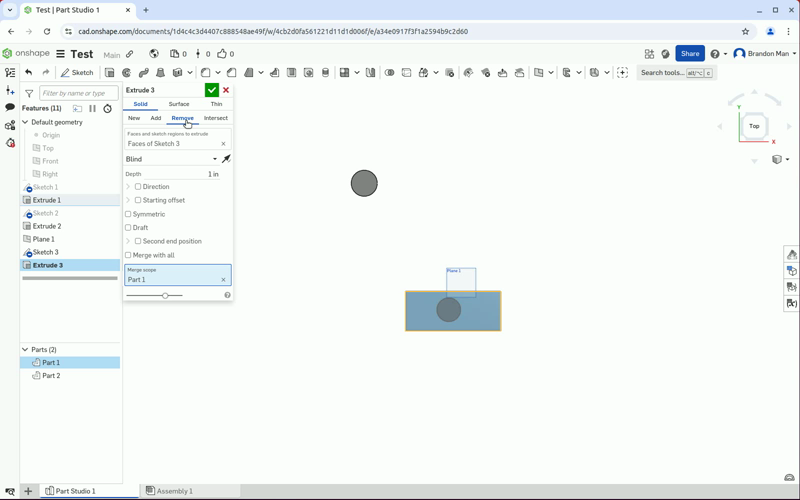
key(tab, 4)
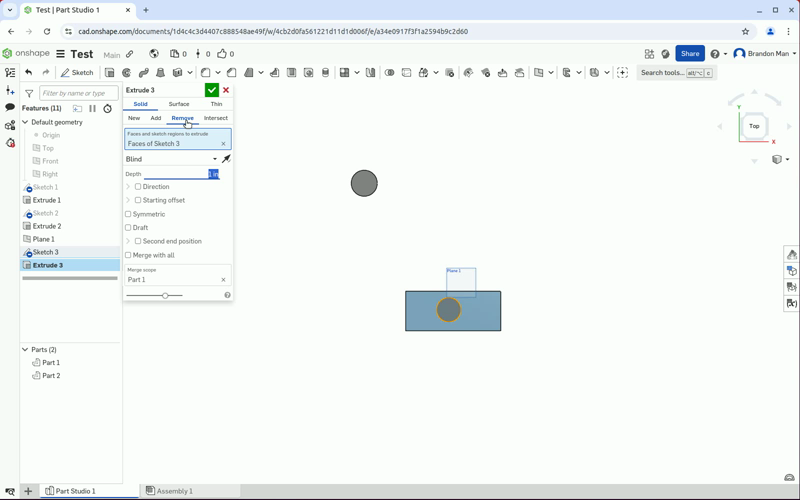
text(7.221)
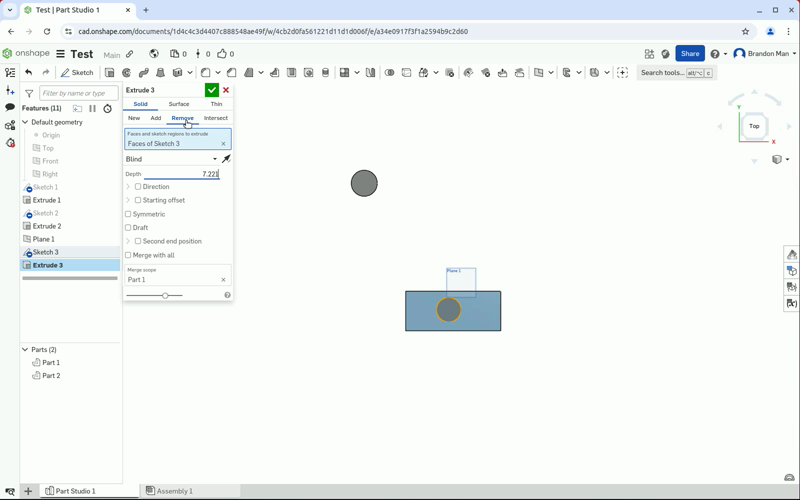
key(tab, 6)
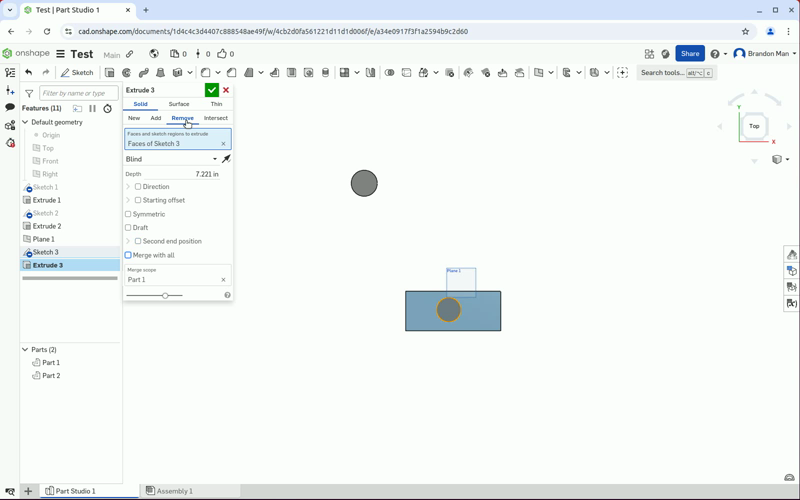
key(space)
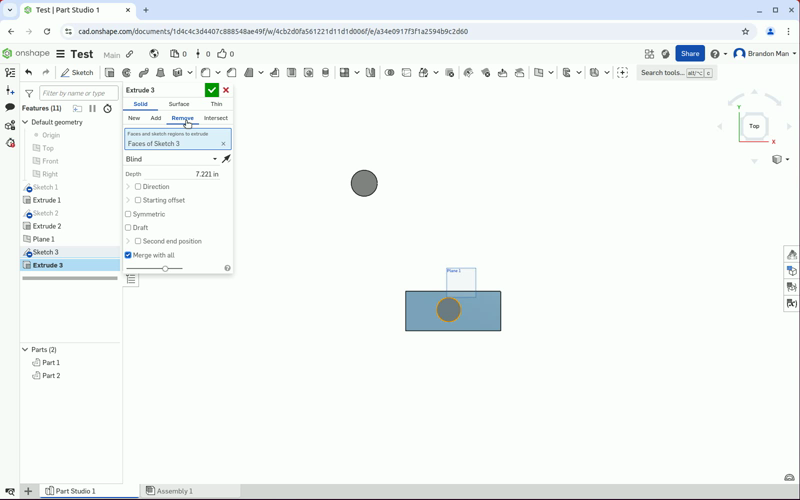
key(enter)
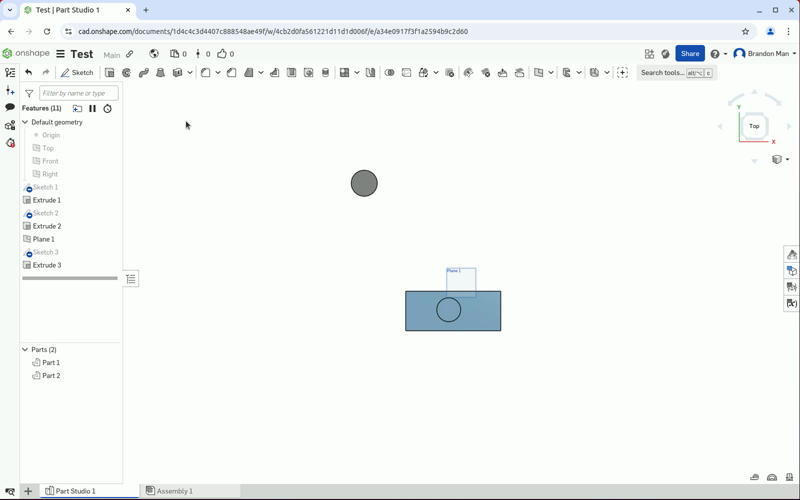
key(shift+h)
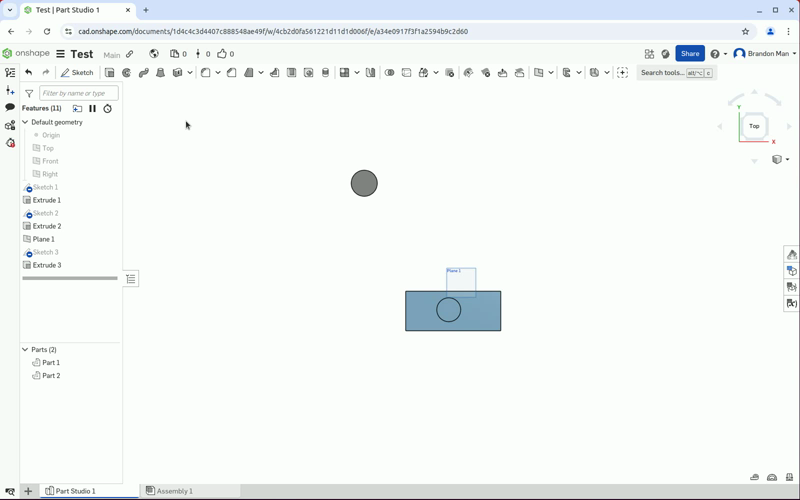
key(shift+h)
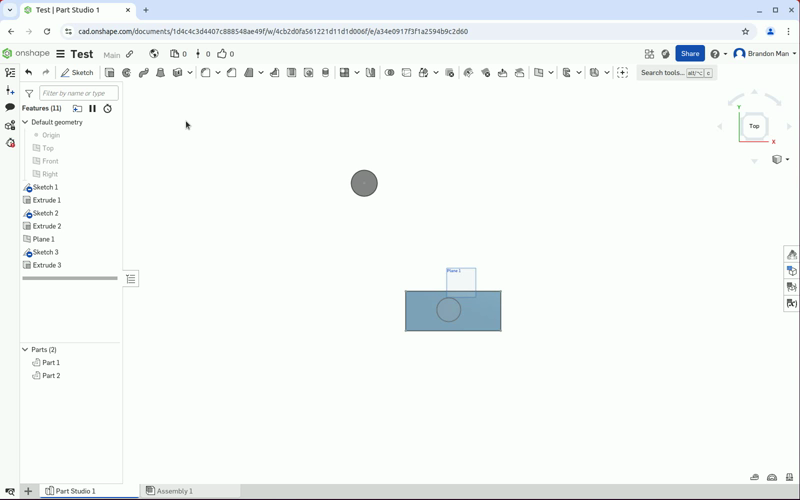
key(shift+7)
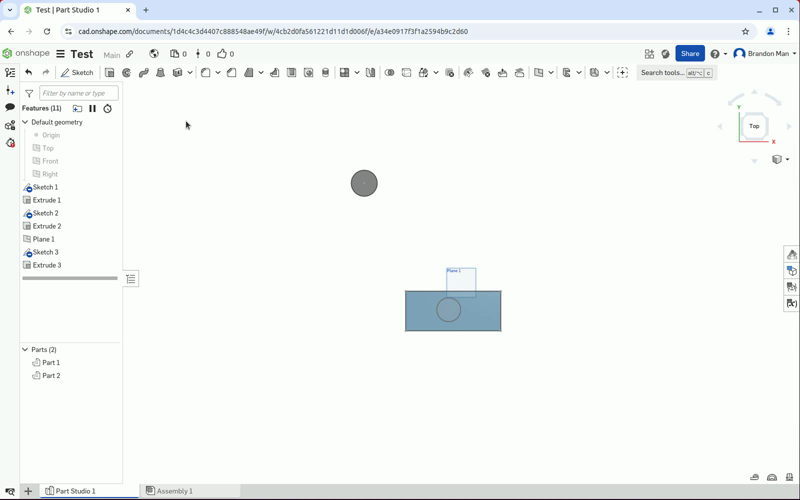
key(up, 3)
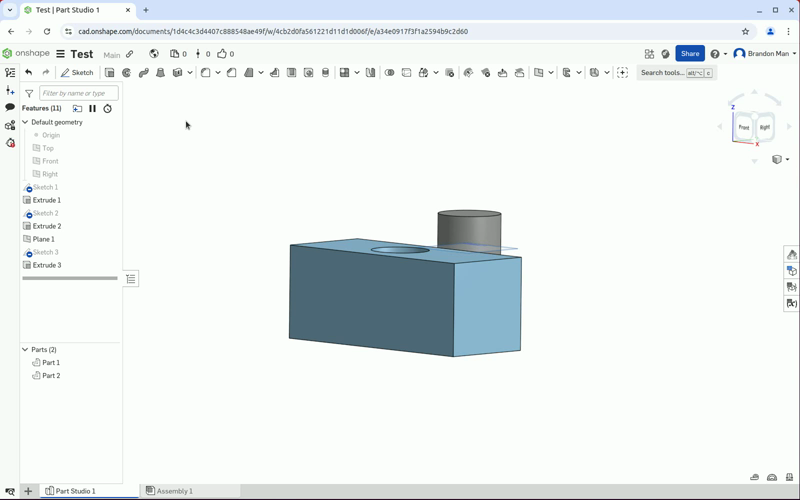
key(left, 3)
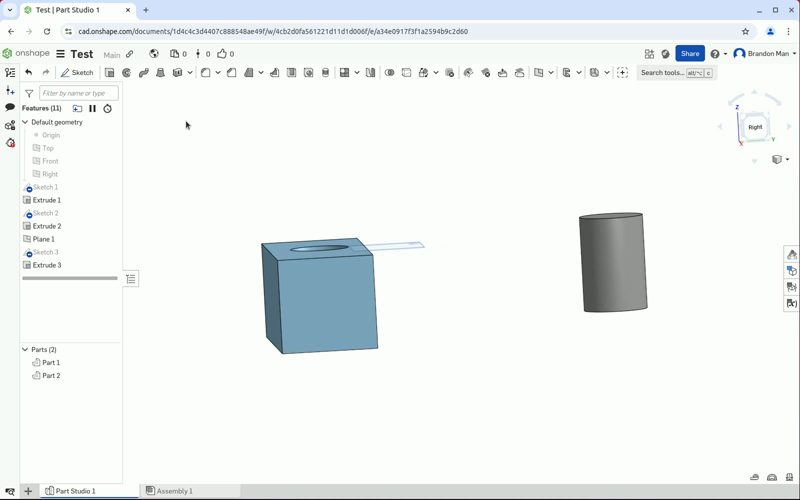
key(right, 3)
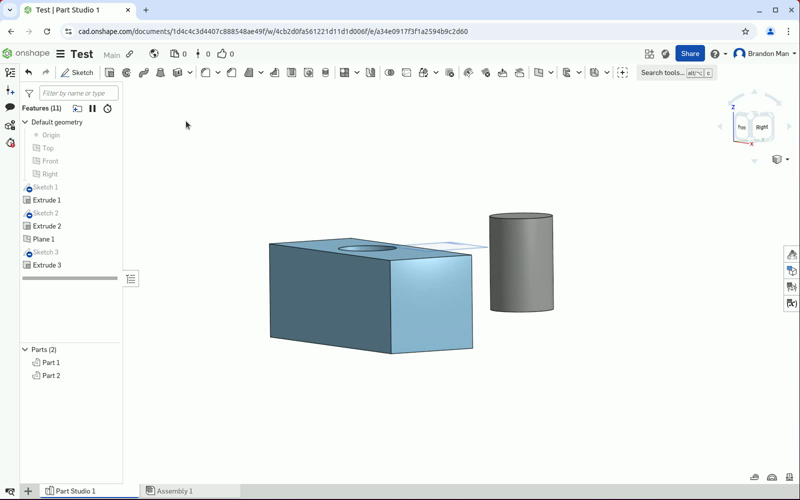
key(down, 3)
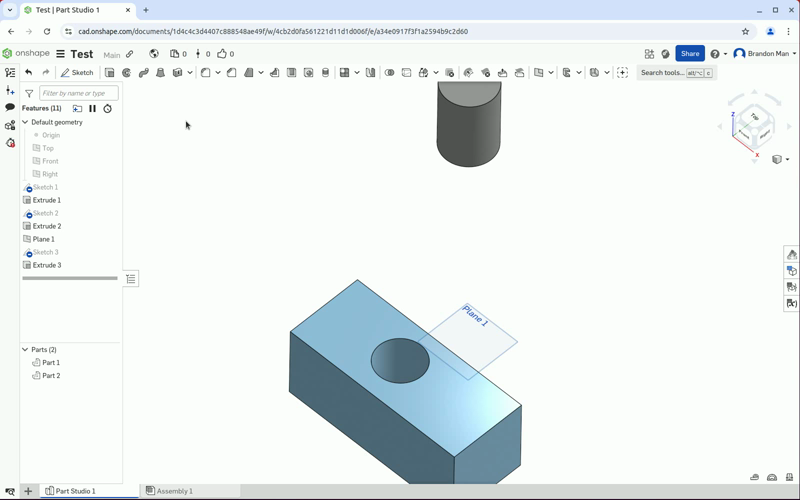
mouse_move(73, 189)
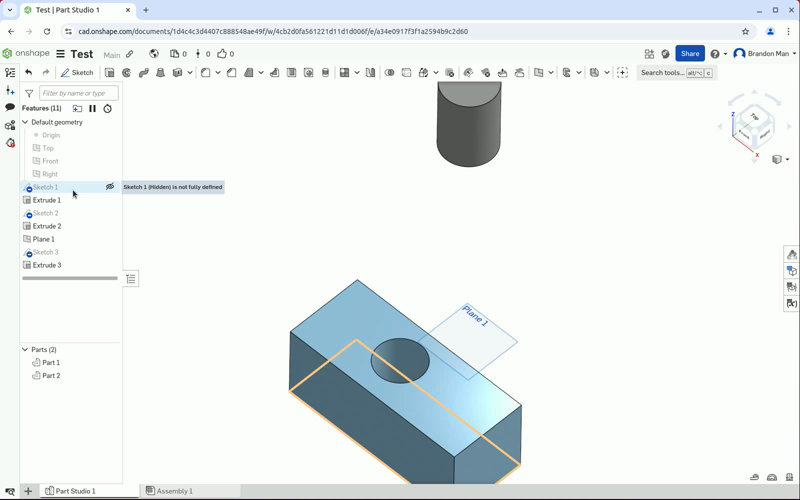
click(73, 189)